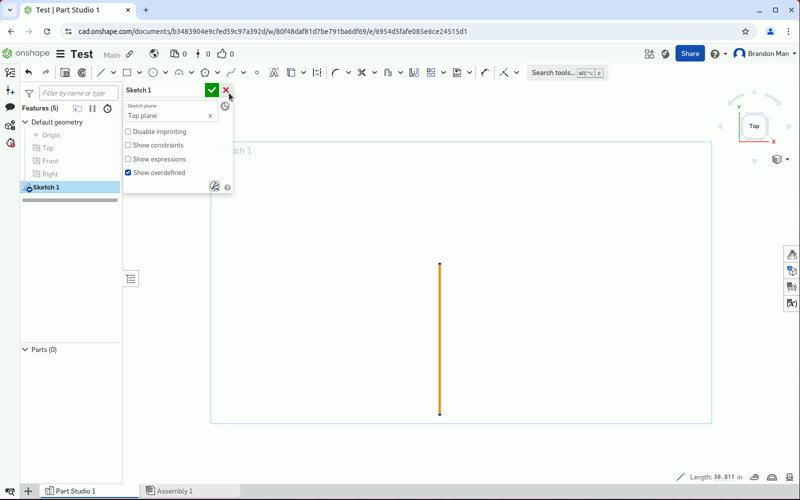
key(shift+h)
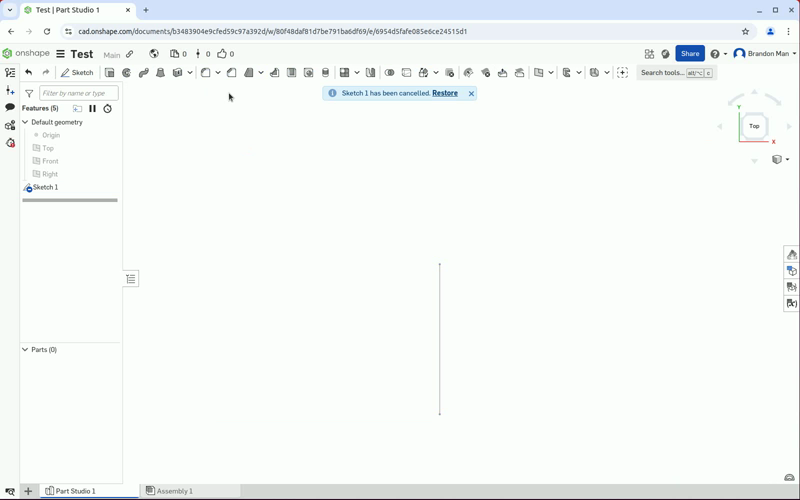
key(shift+s)
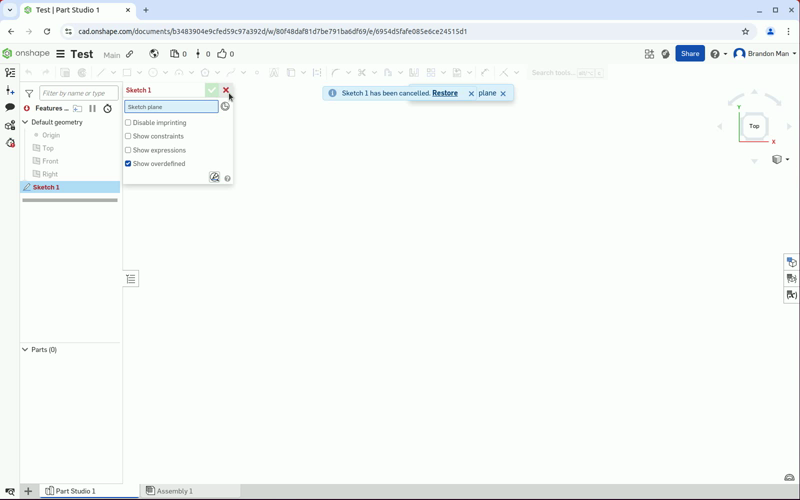
mouse_move(73, 150)
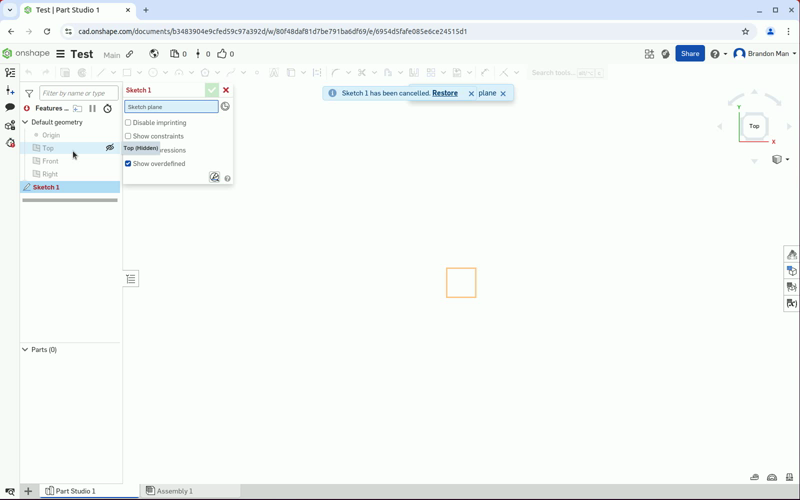
click(73, 150)
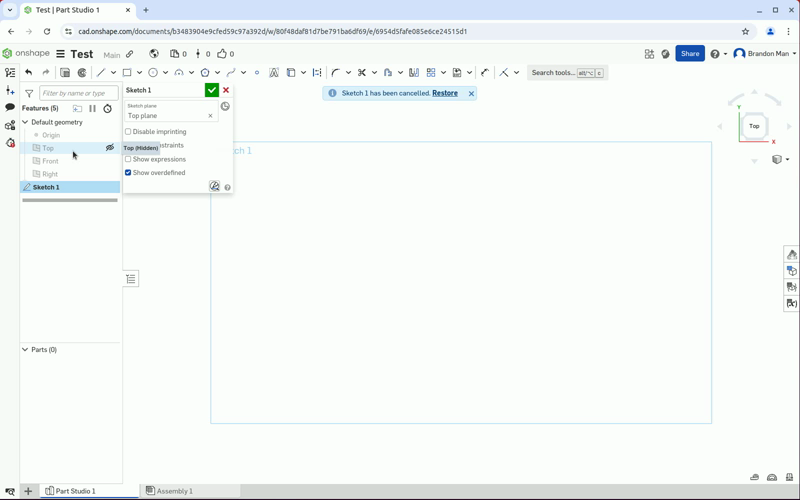
mouse_move(73, 352)
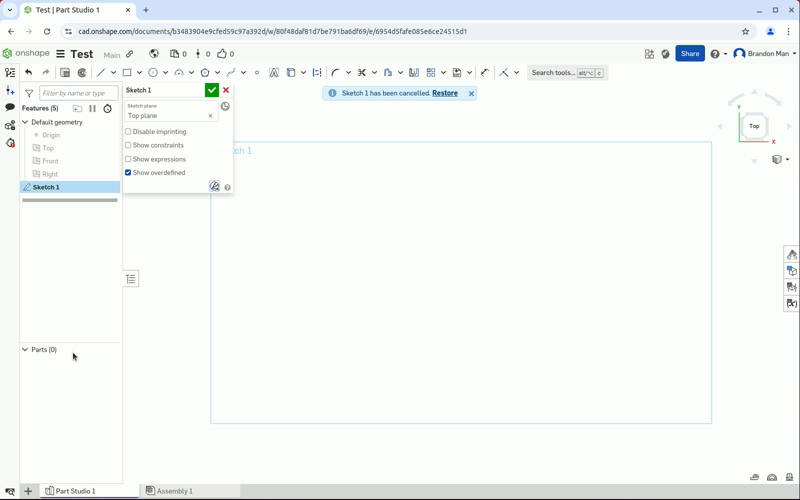
key(y)
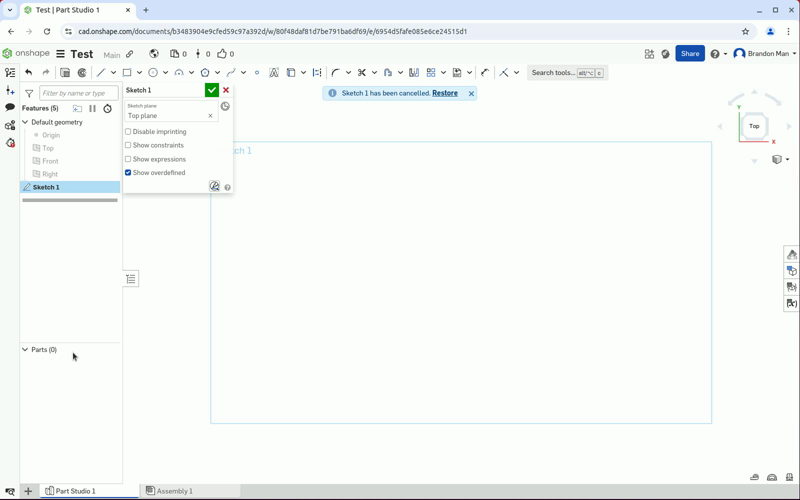
key(l)
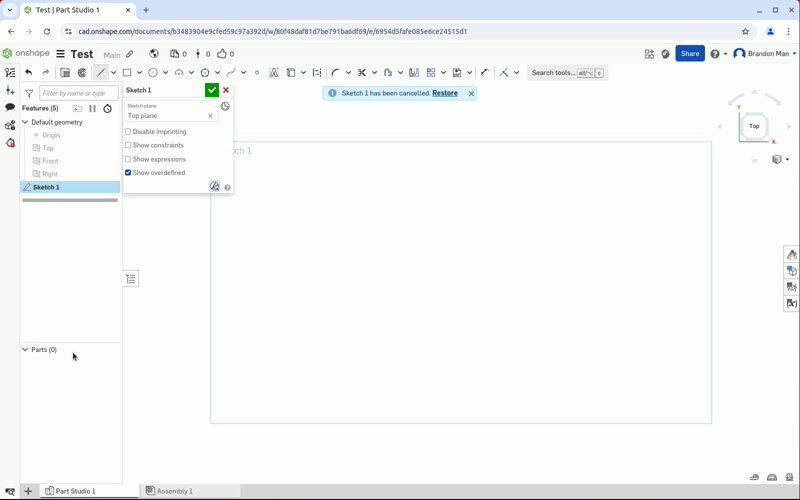
key_down(shift)
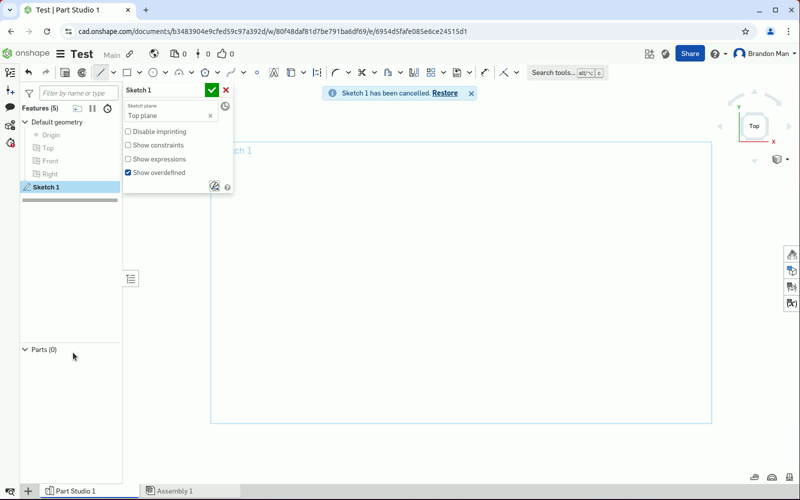
mouse_move(445, 300)
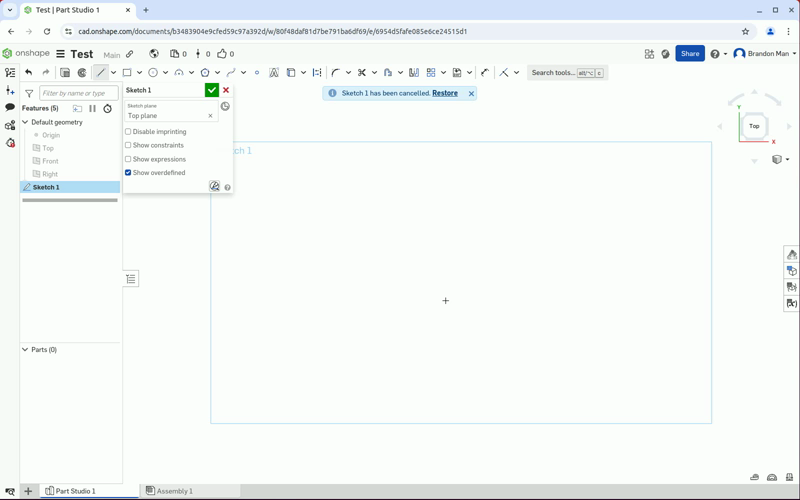
click(445, 300)
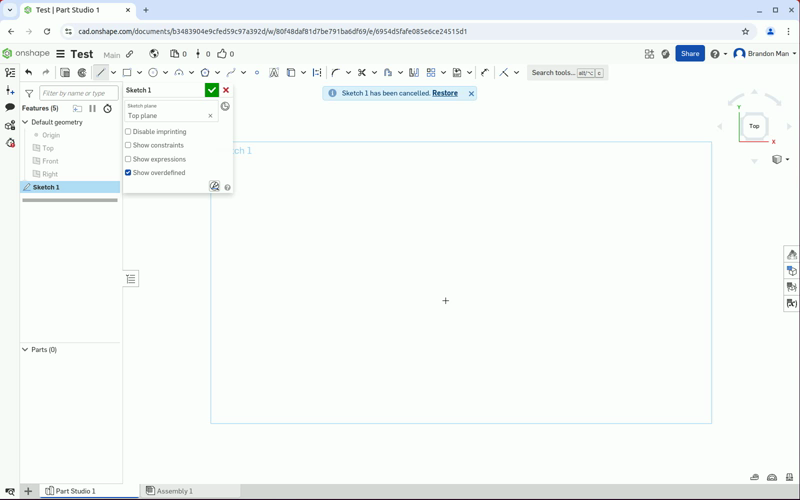
key_up(shift)
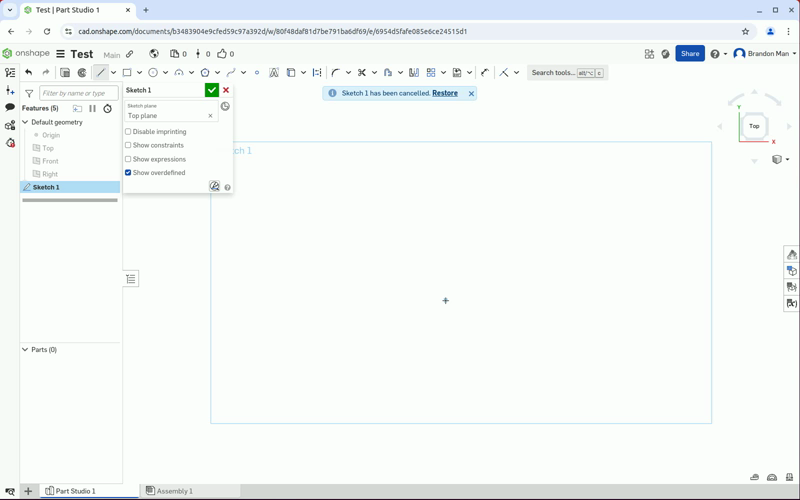
key_down(shift)
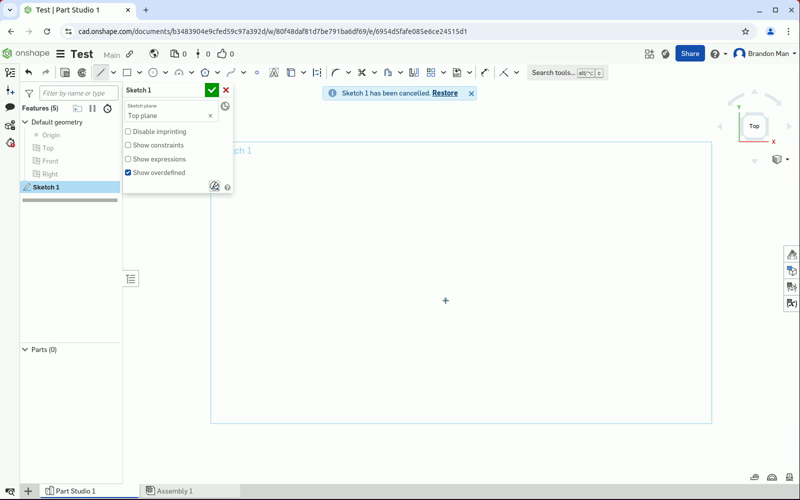
mouse_move(445, 214)
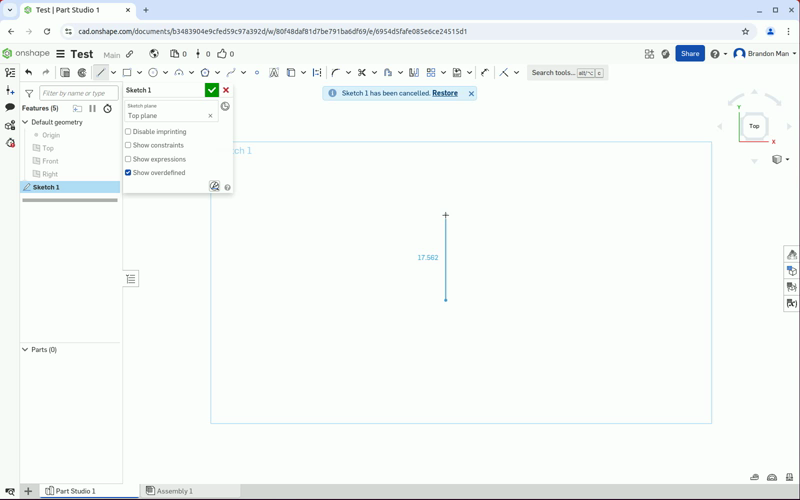
click(445, 214)
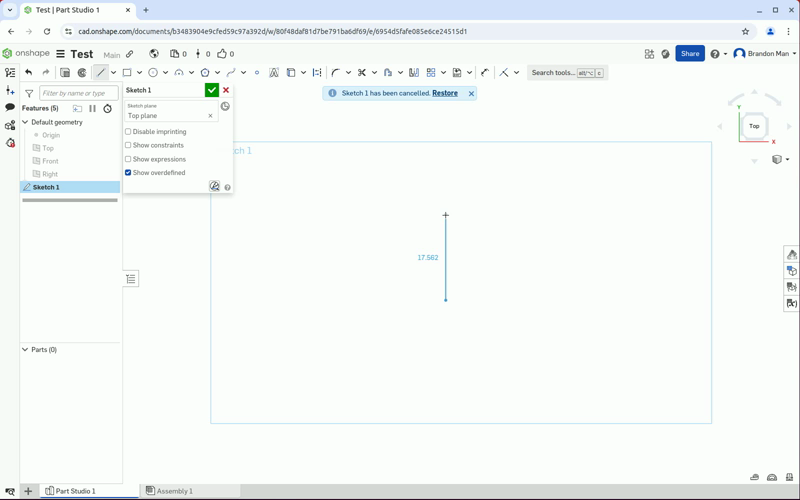
key_up(shift)
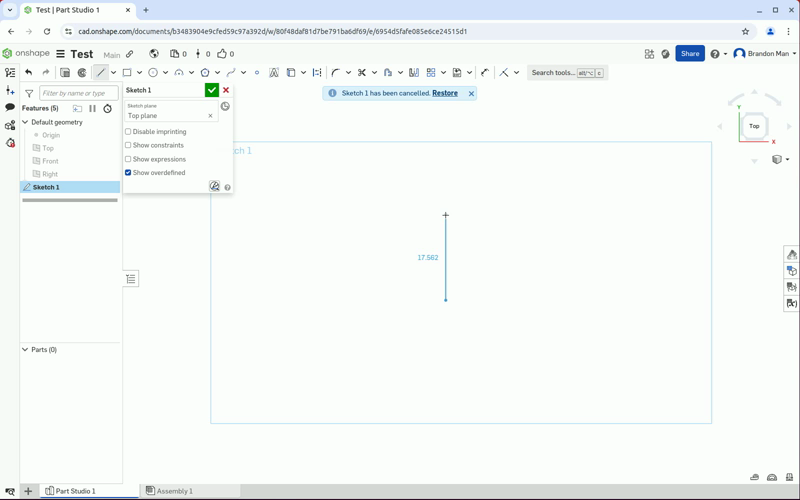
key(esc)
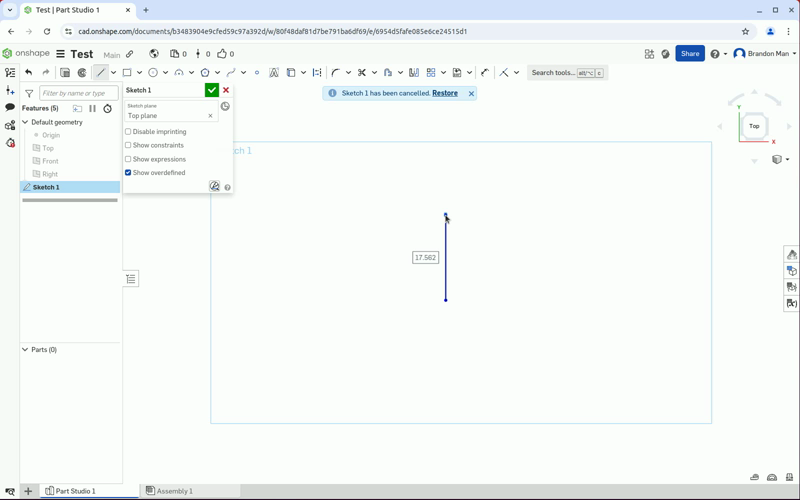
key(a)
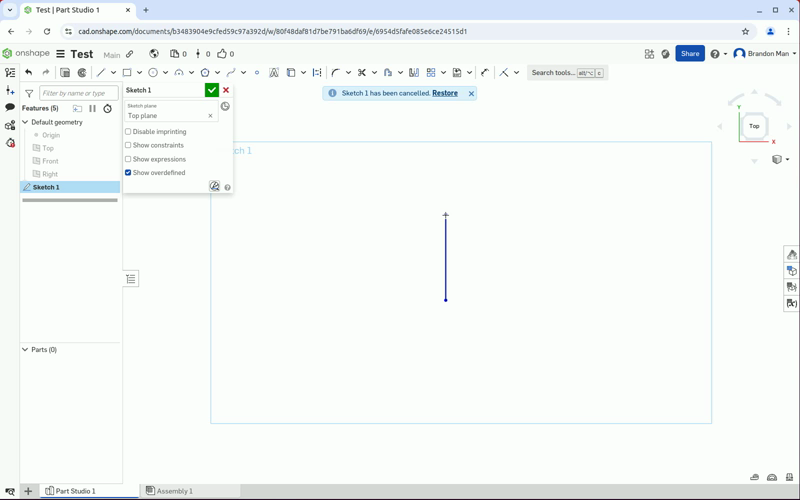
mouse_move(445, 214)
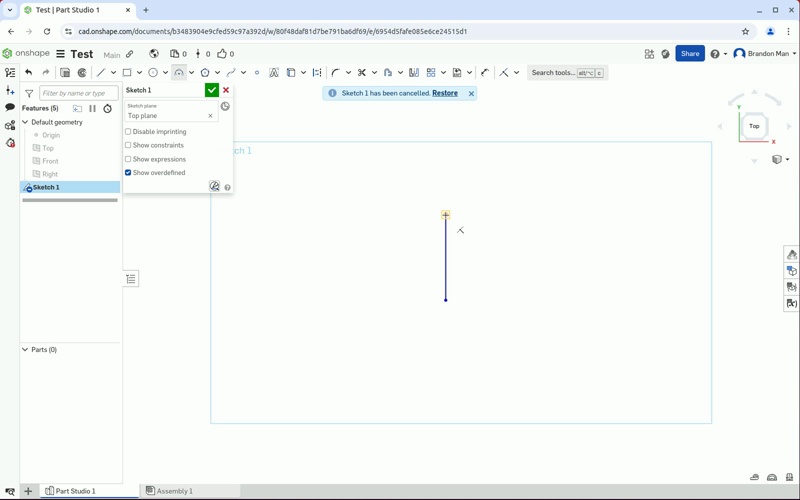
click(445, 214)
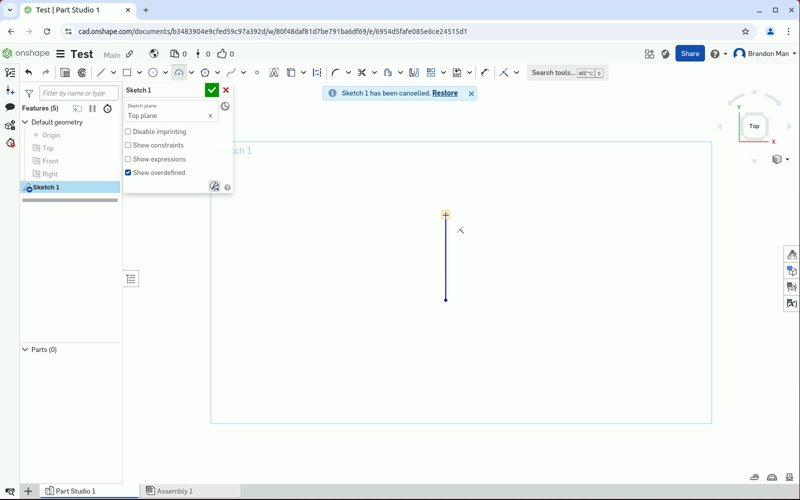
mouse_move(445, 300)
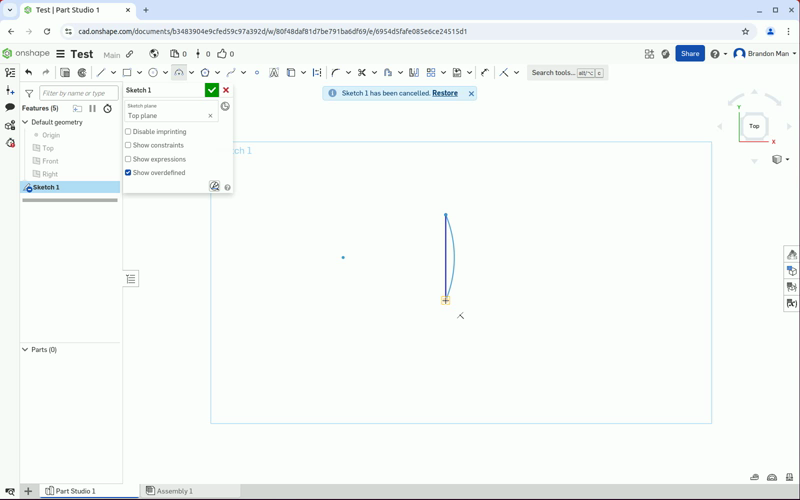
click(445, 300)
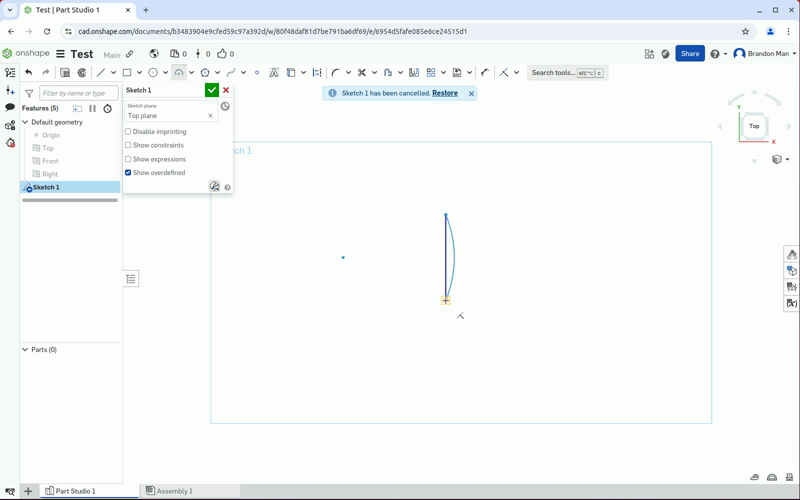
key_down(shift)
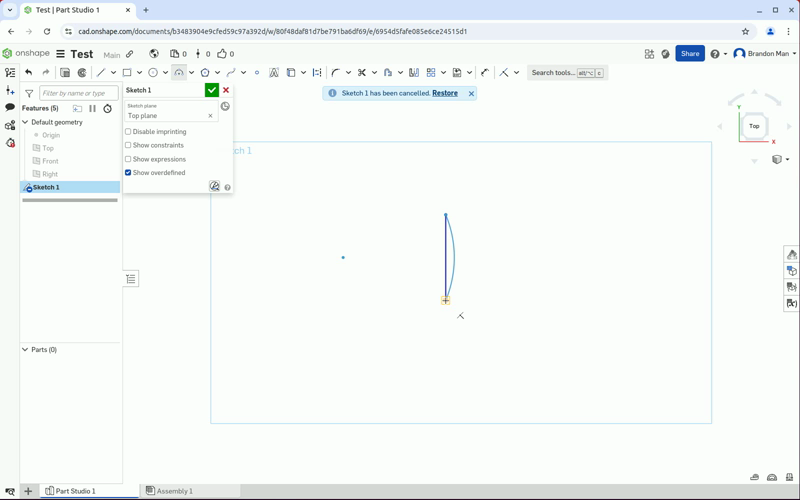
mouse_move(348, 257)
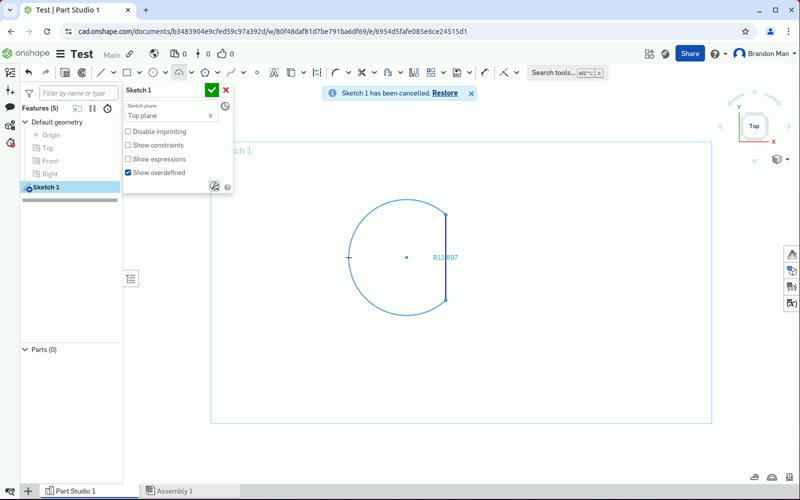
click(348, 257)
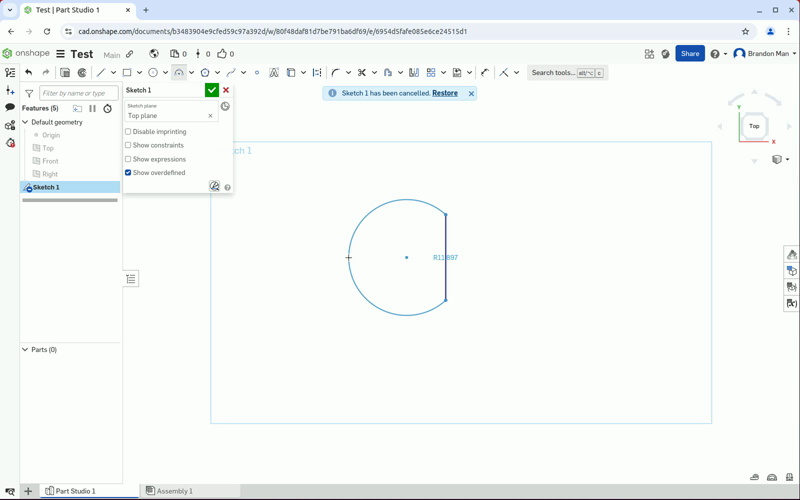
key_up(shift)
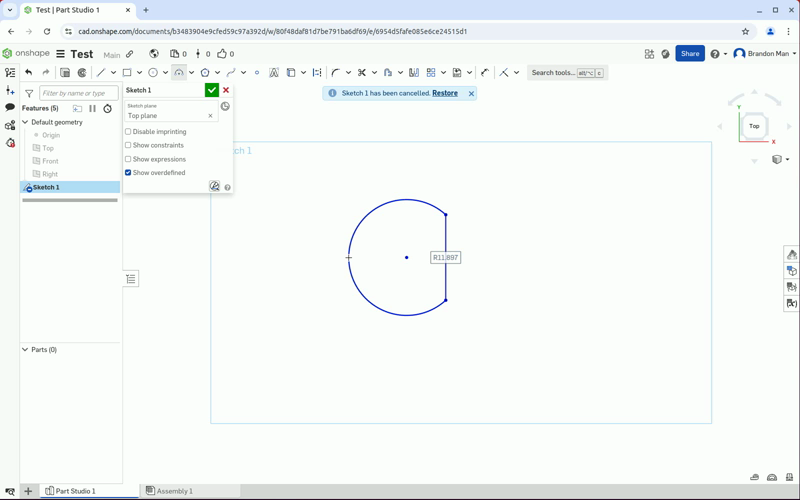
key(esc)
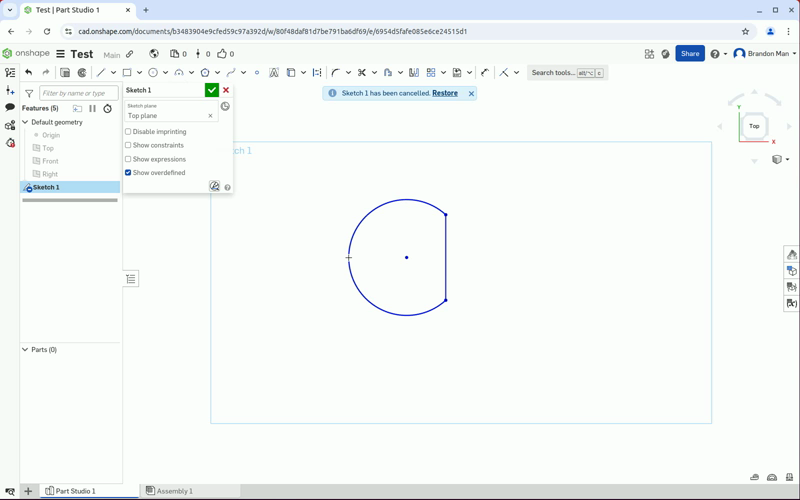
mouse_move(424, 237)
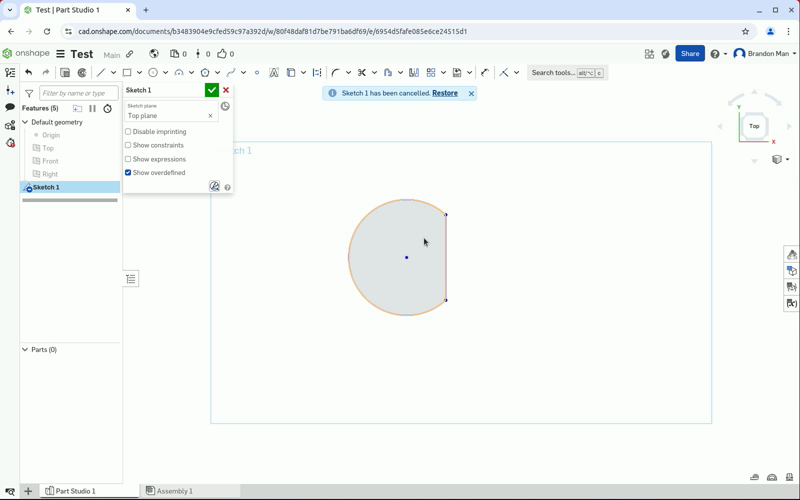
click(424, 237)
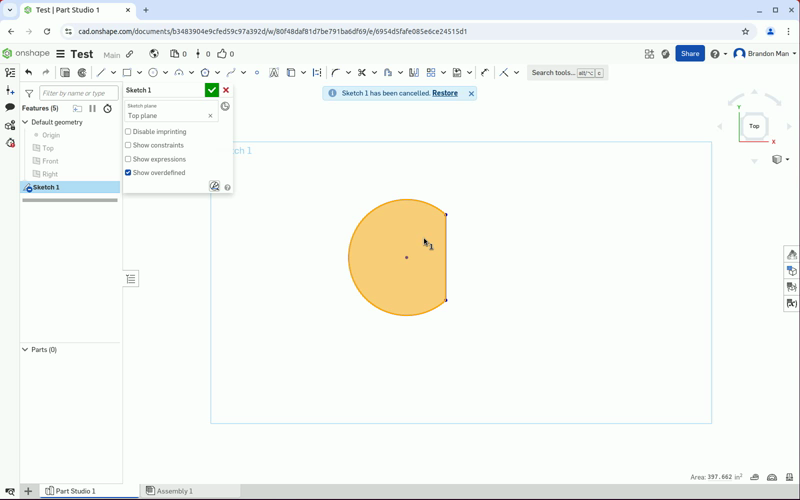
mouse_move(73, 352)
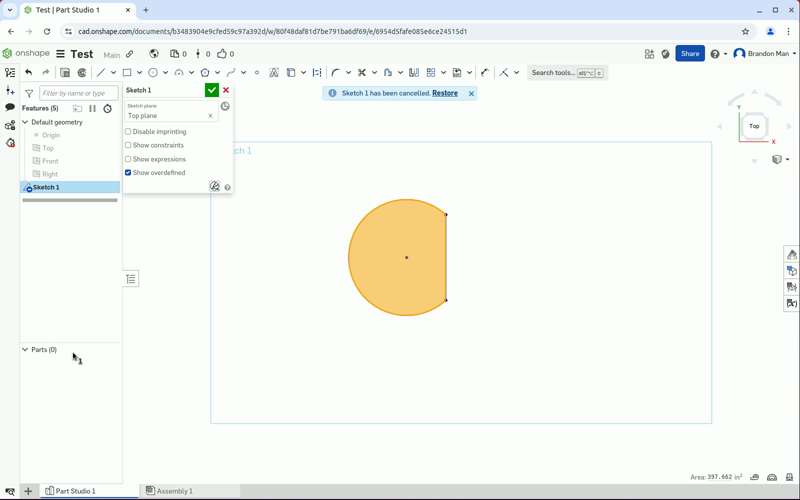
key(shift+y)
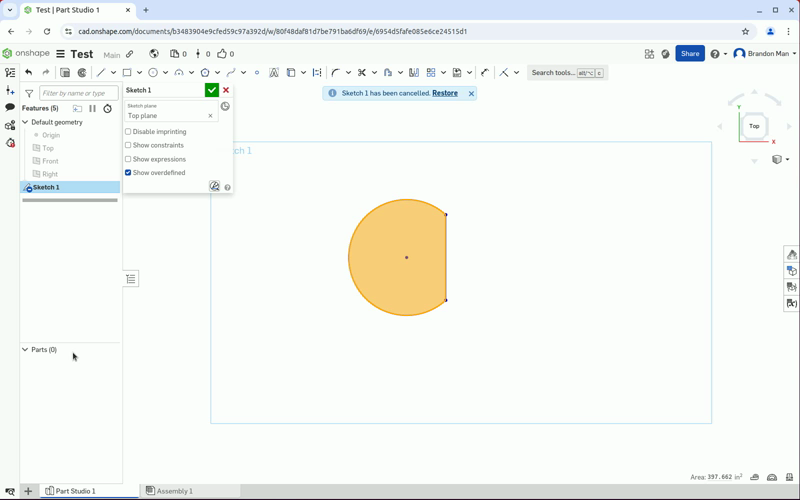
key(shift+e)
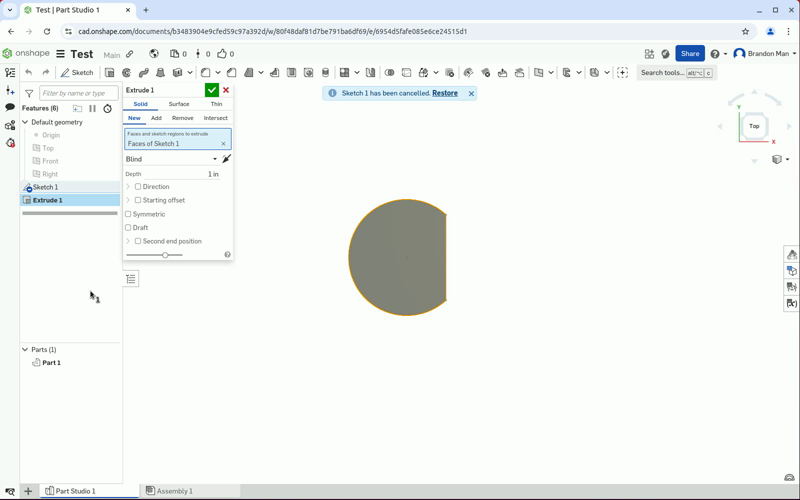
mouse_move(143, 106)
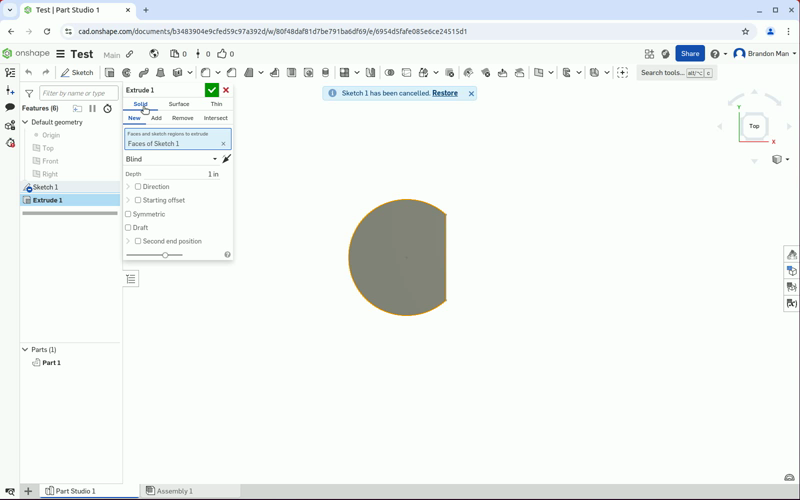
click(143, 106)
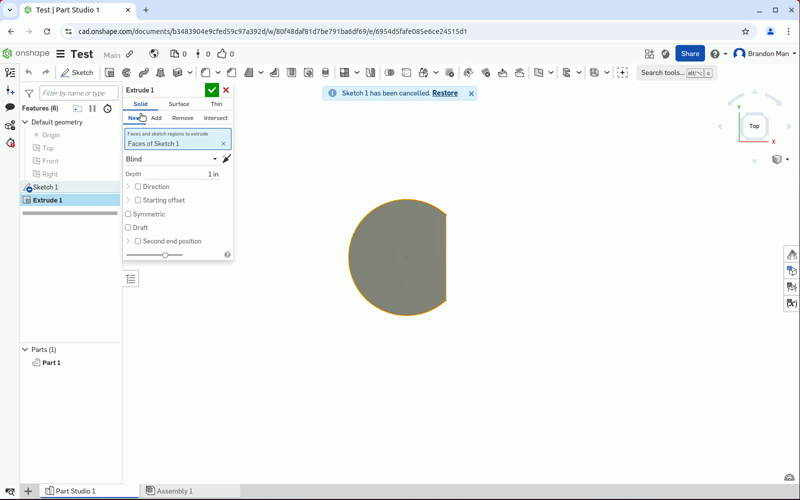
mouse_move(137, 120)
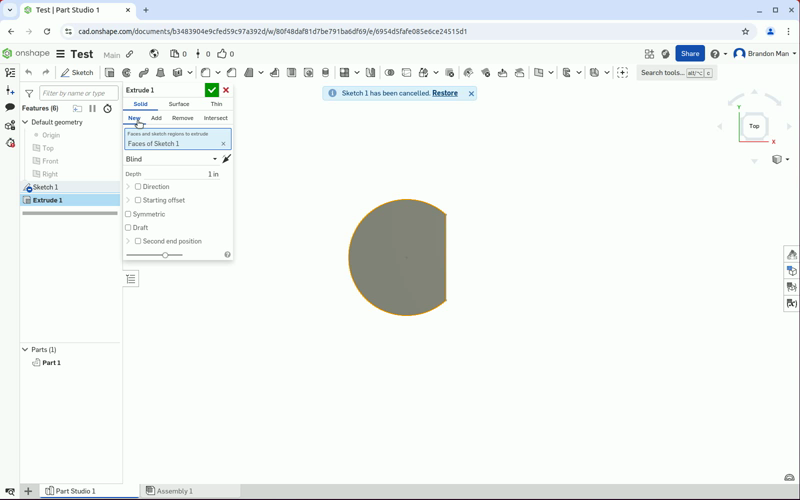
click(137, 120)
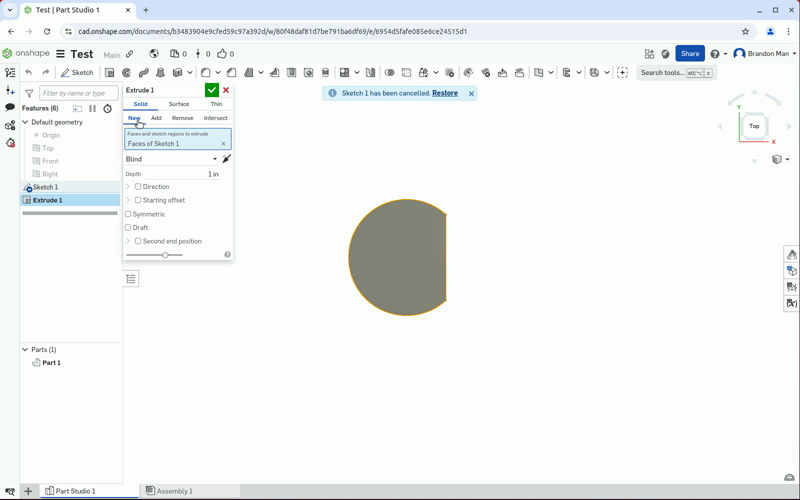
key(tab, 4)
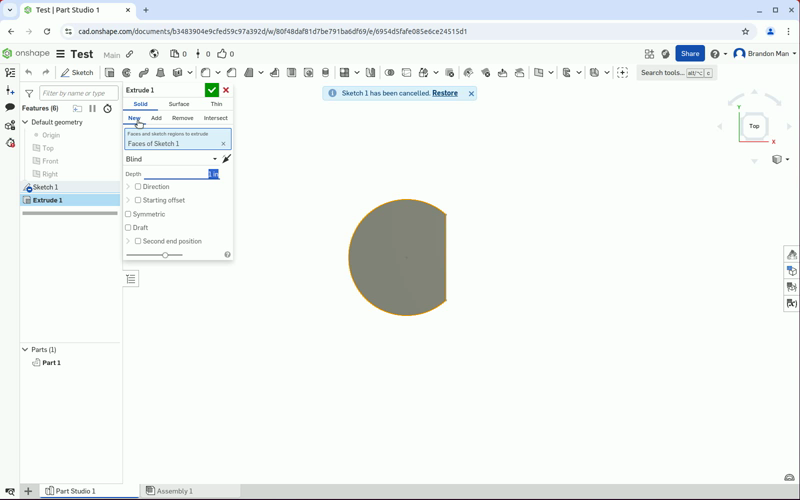
text(8.906)
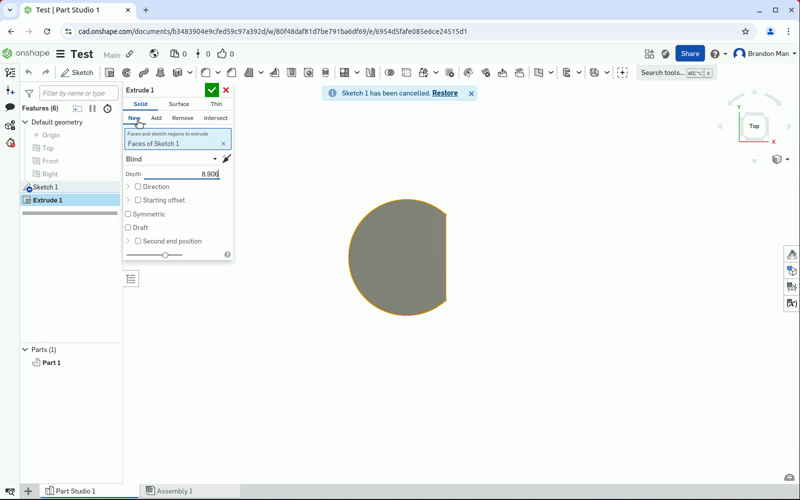
key(enter)
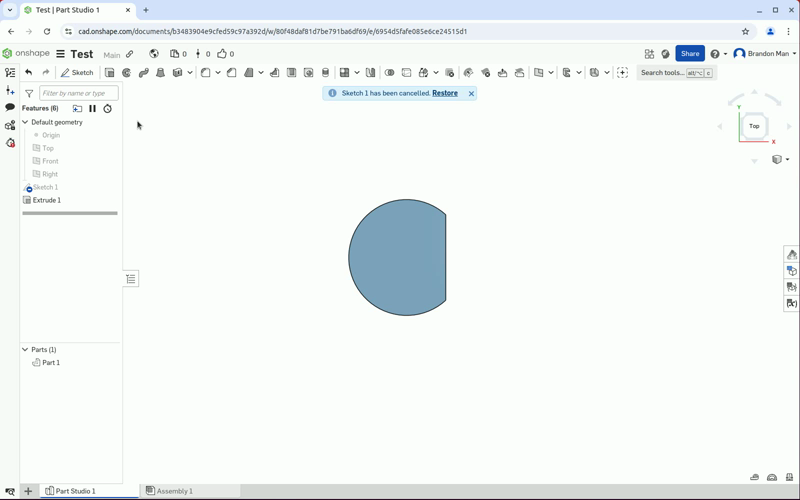
key(shift+h)
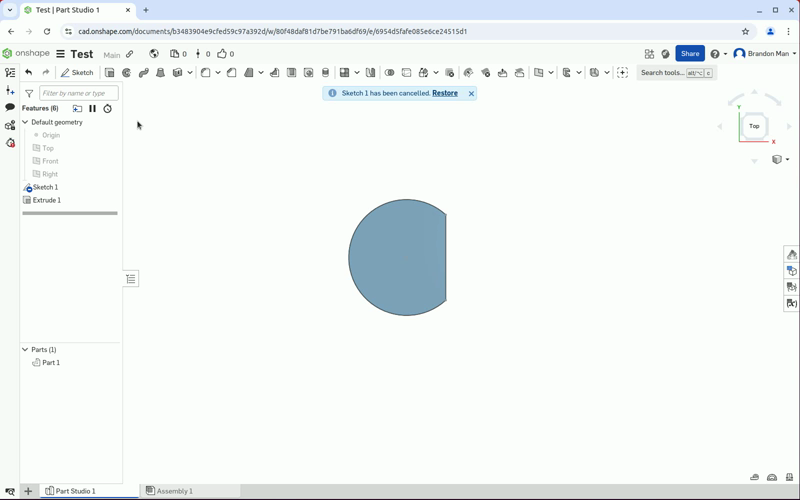
key(shift+h)
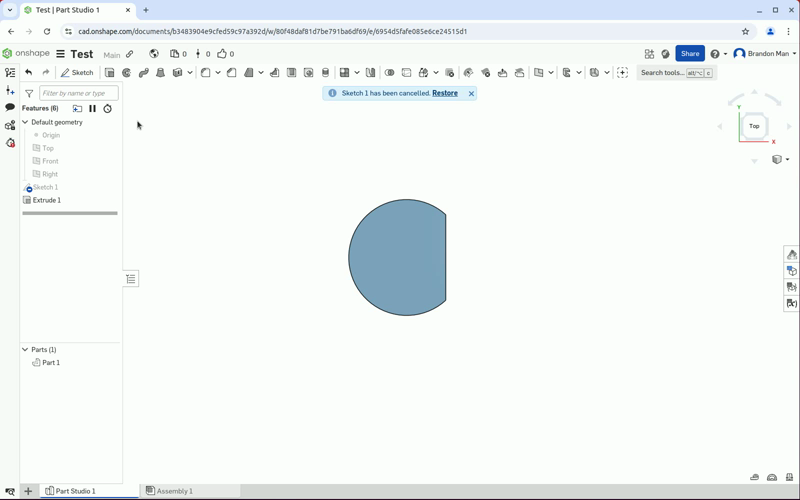
mouse_move(73, 189)
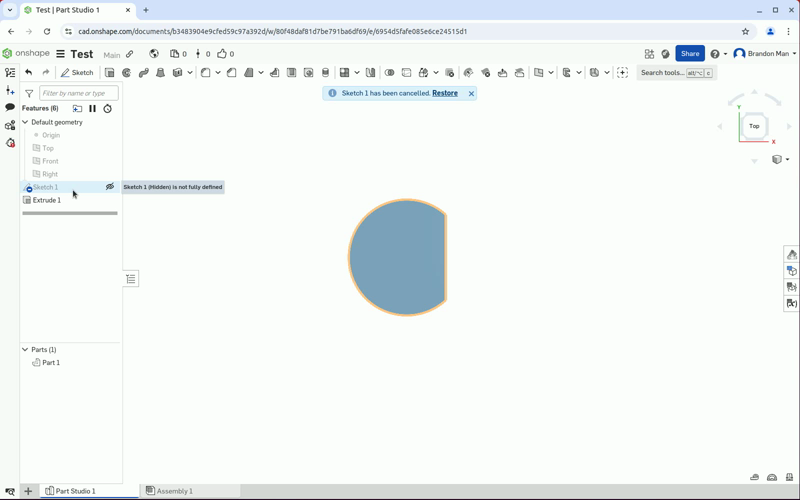
click(73, 189)
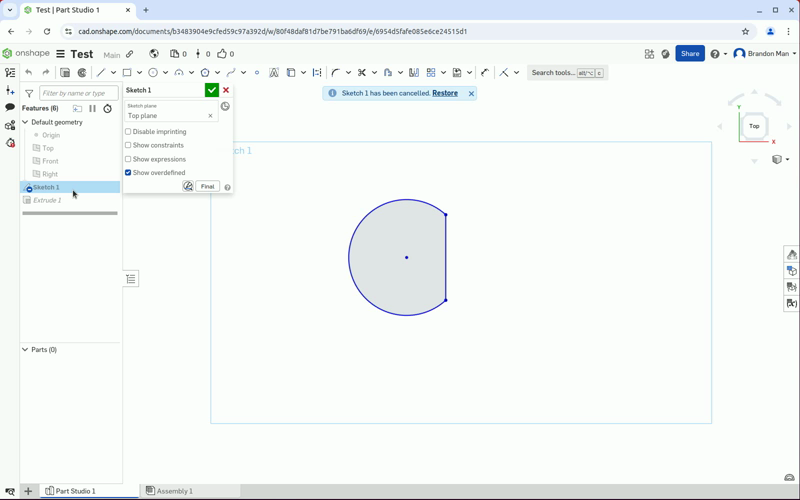
mouse_move(229, 92)
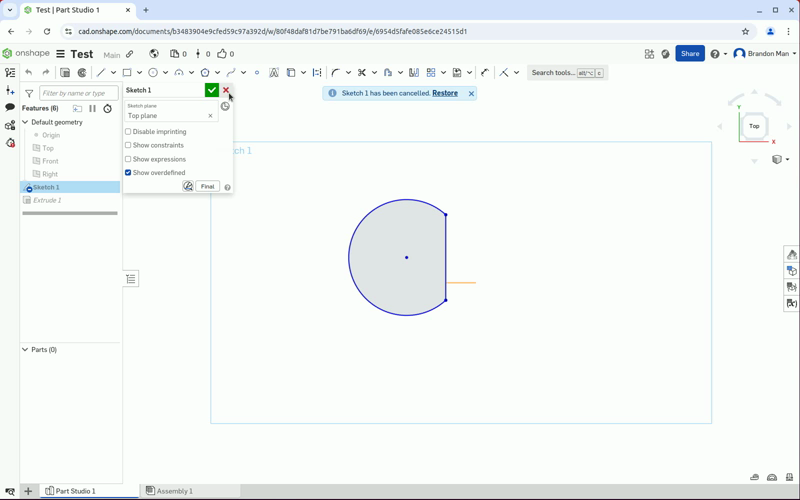
click(229, 92)
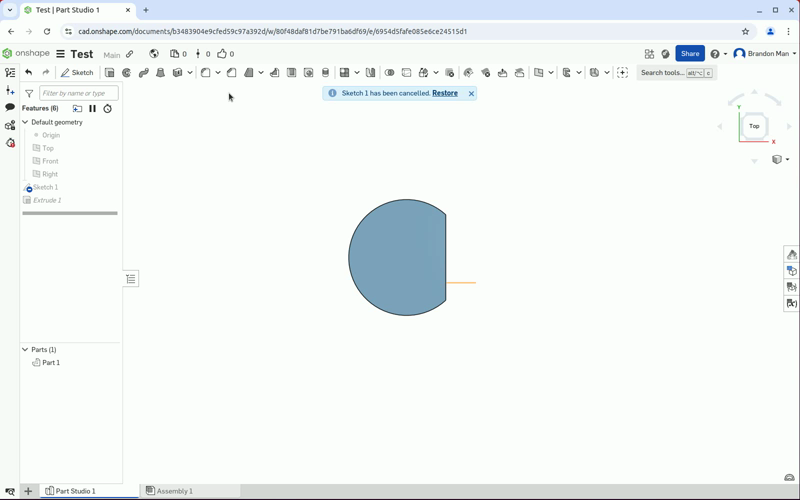
mouse_move(541, 75)
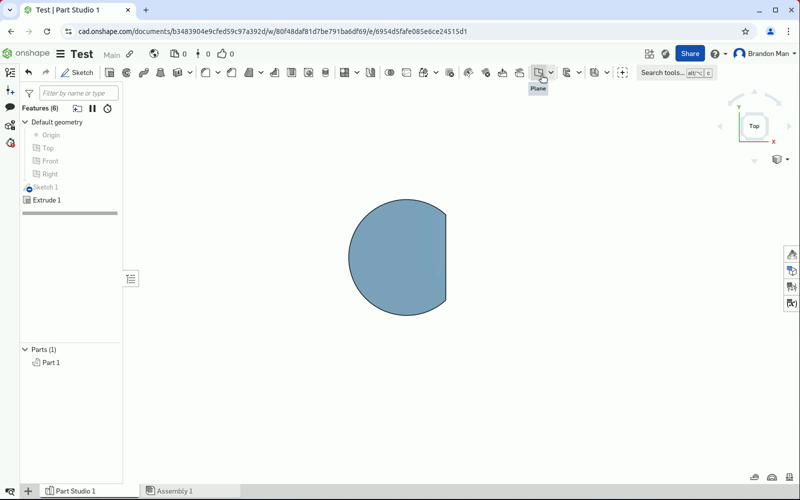
click(541, 75)
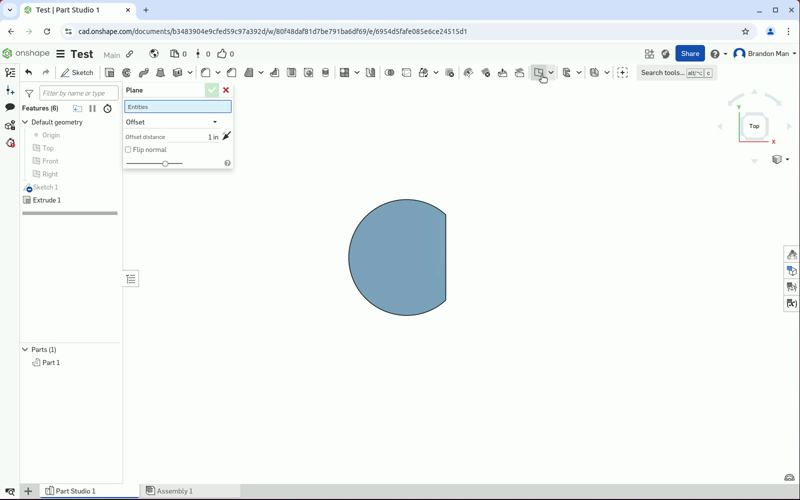
mouse_move(73, 150)
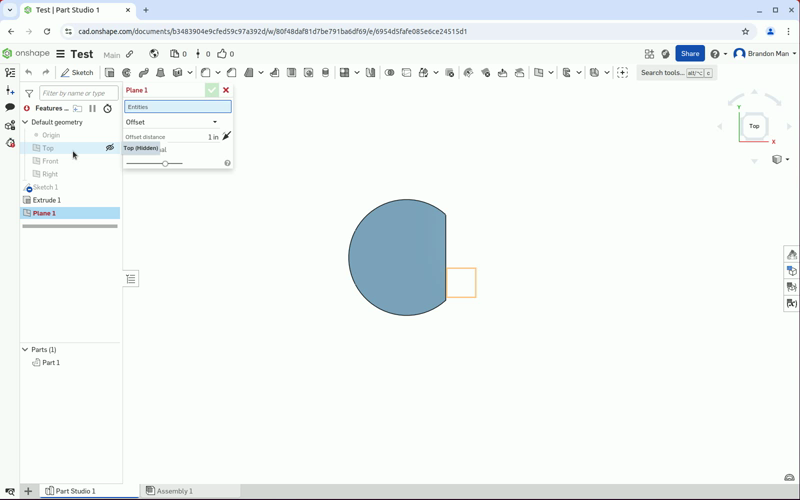
click(73, 150)
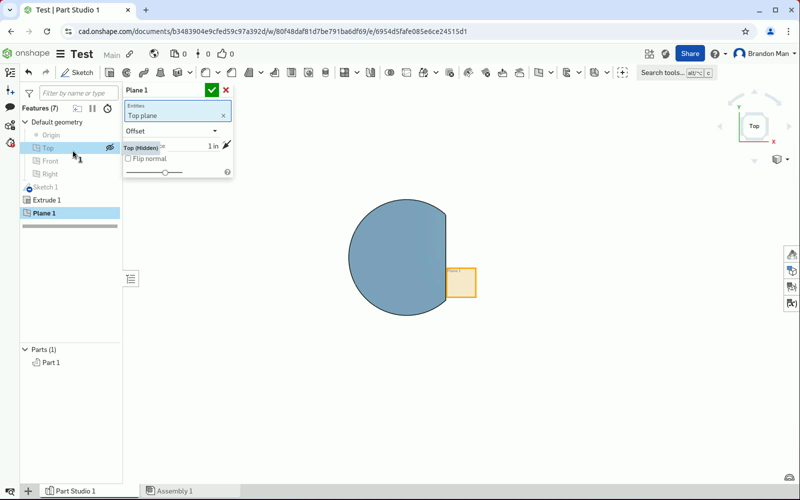
key(tab, 2)
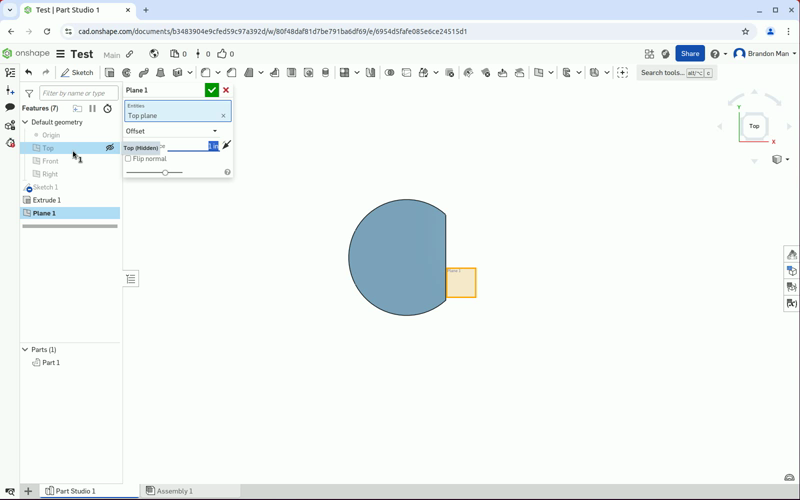
text(8.904)
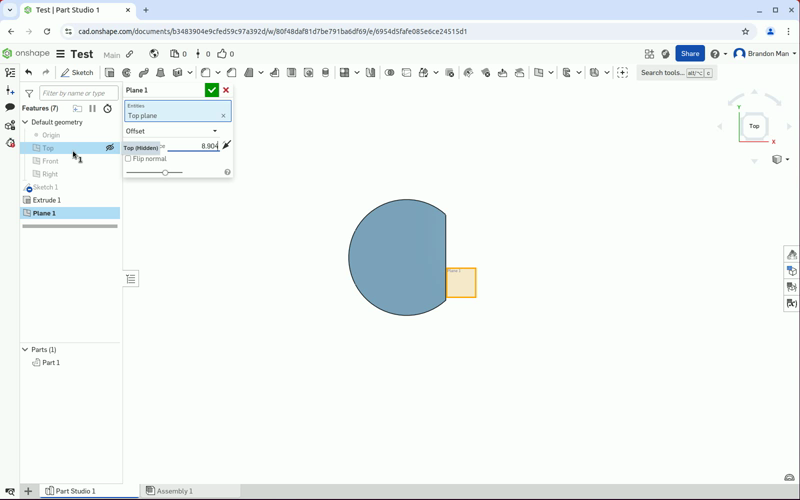
key(enter, 2)
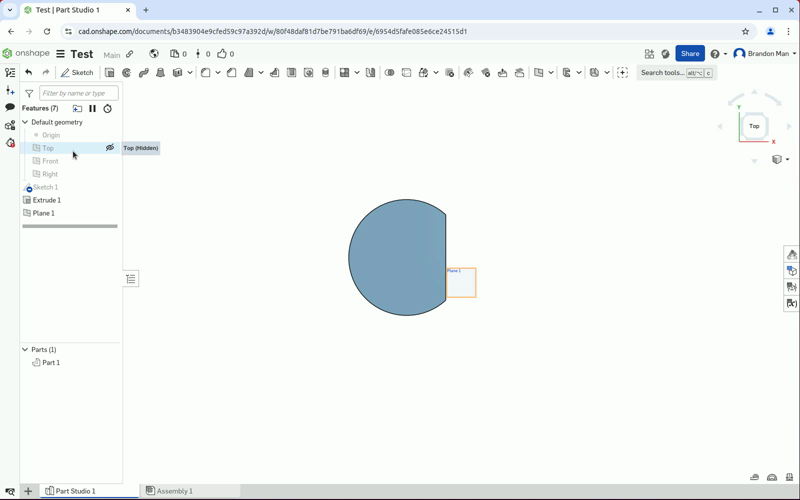
key(shift+s)
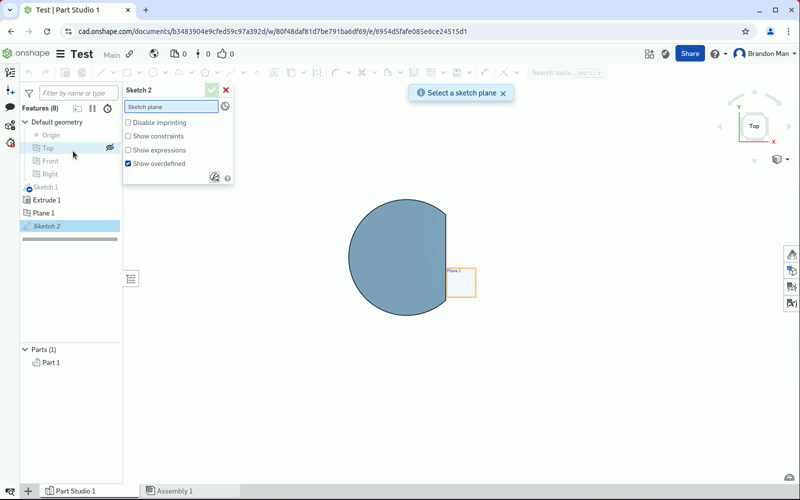
mouse_move(73, 215)
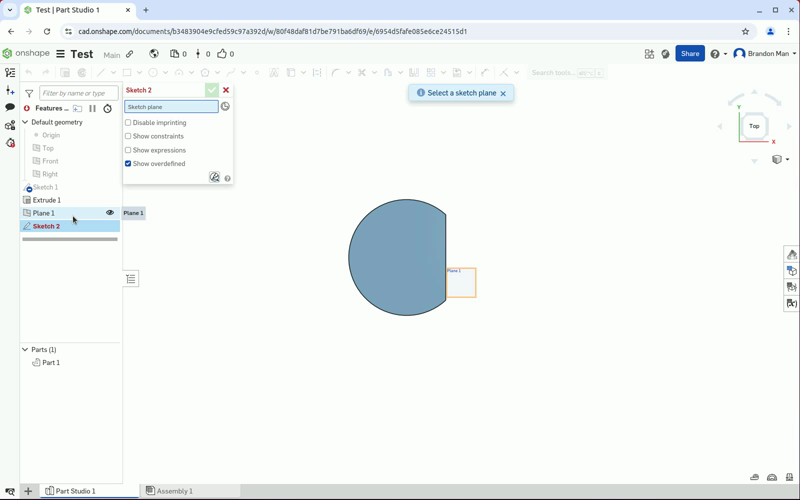
click(73, 215)
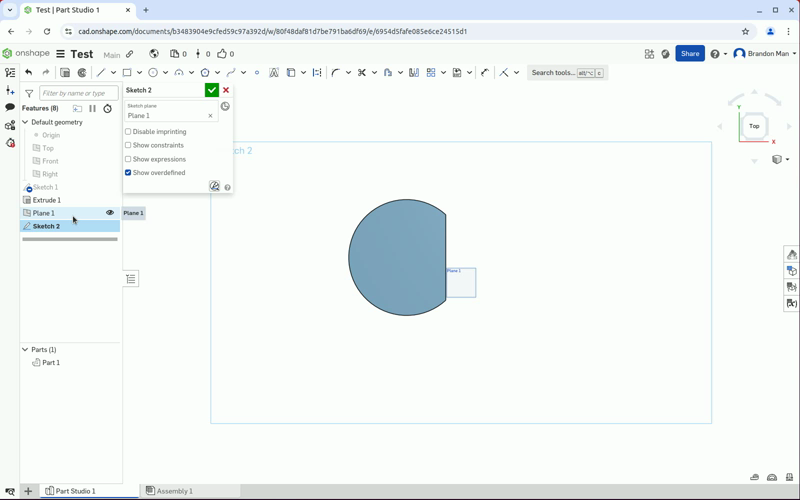
mouse_move(73, 352)
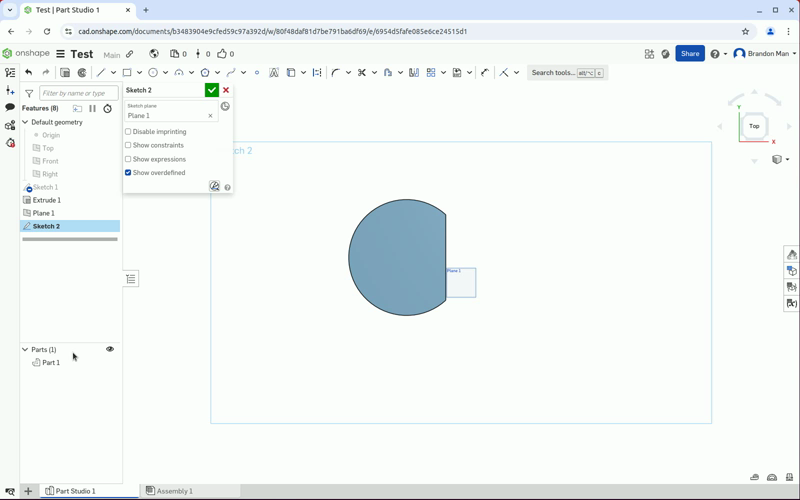
key(y)
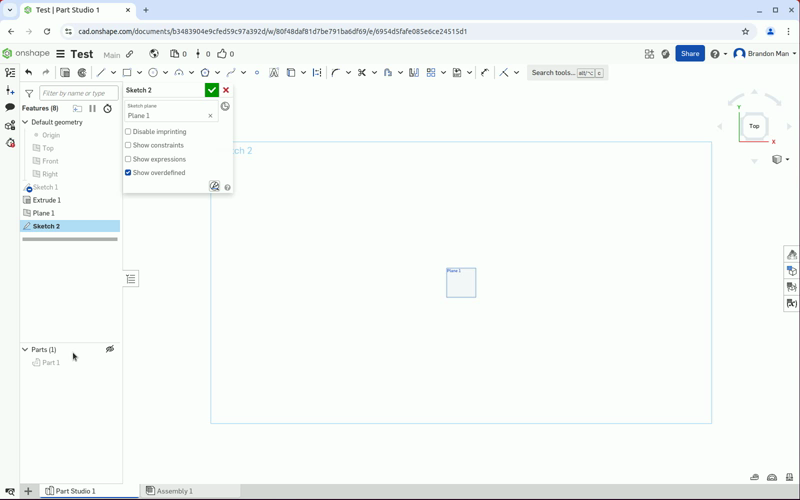
key(c)
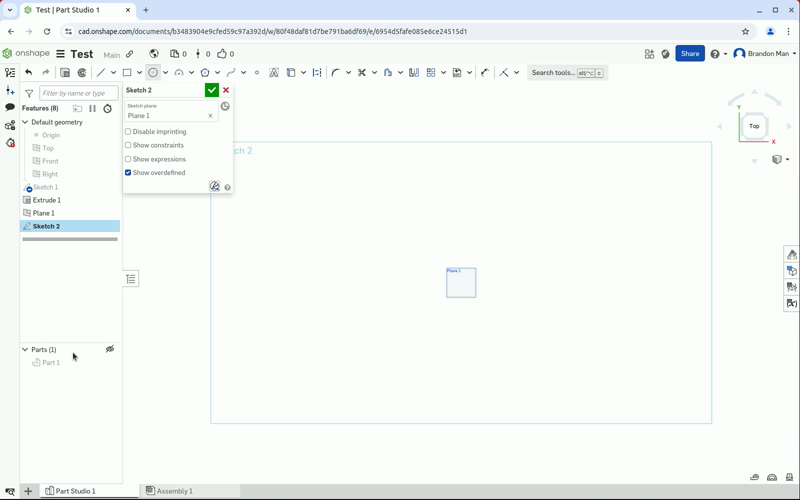
key_down(shift)
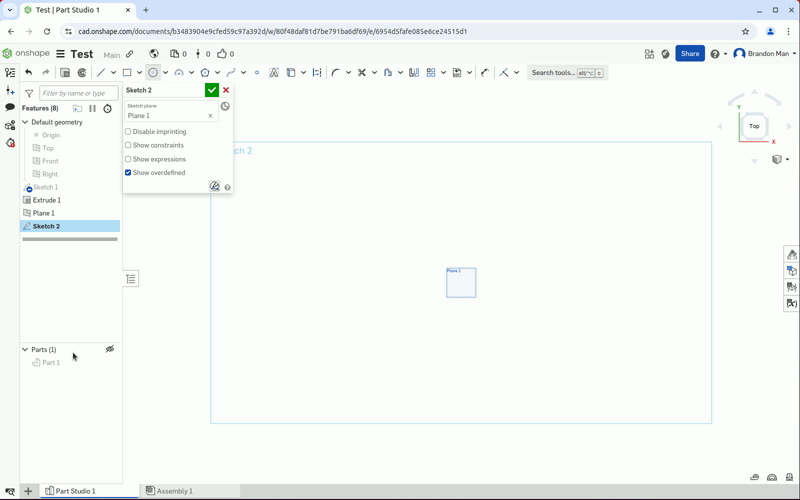
mouse_move(406, 257)
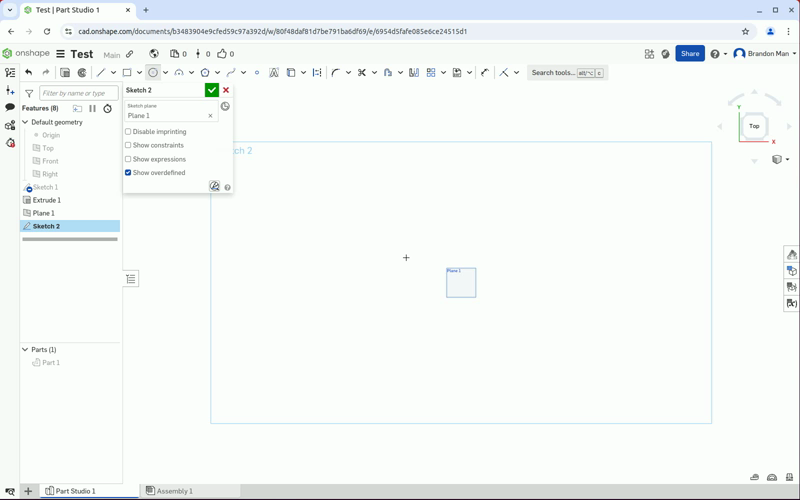
click(406, 257)
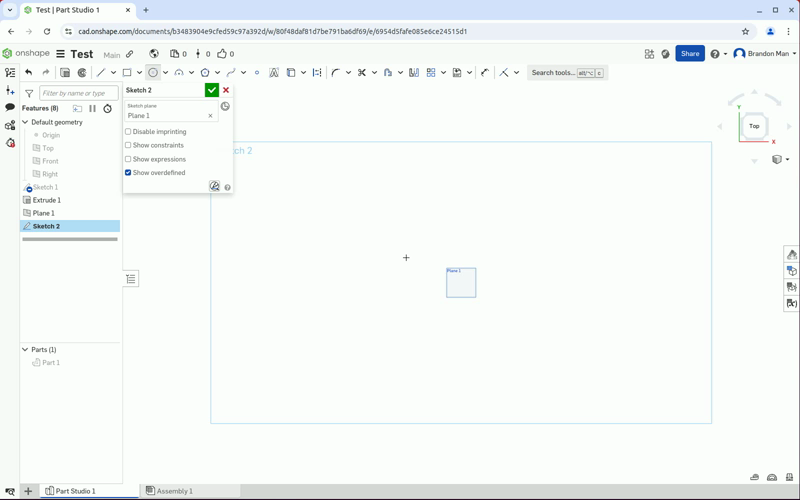
key_up(shift)
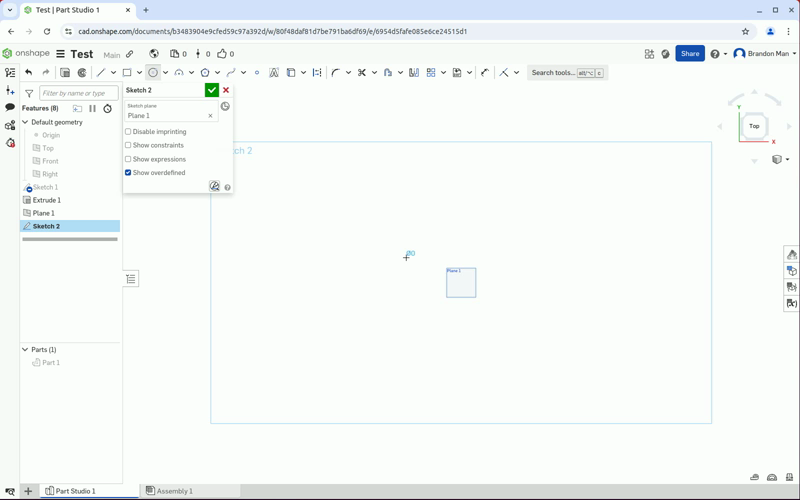
mouse_move(412, 257)
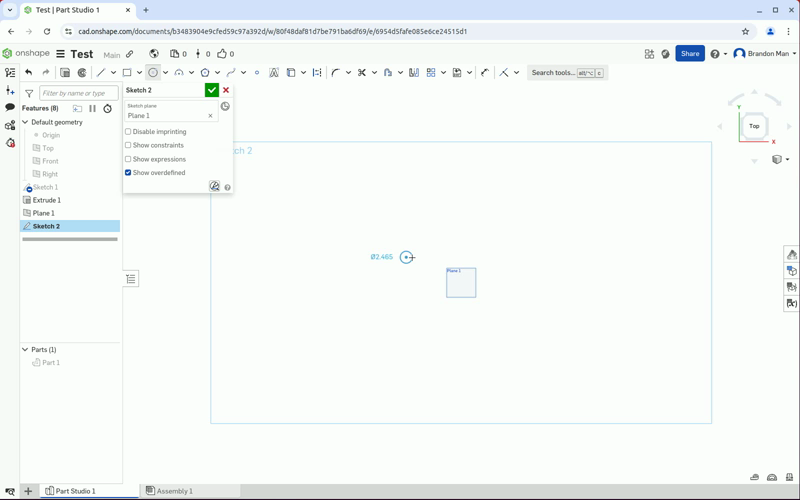
click(412, 257)
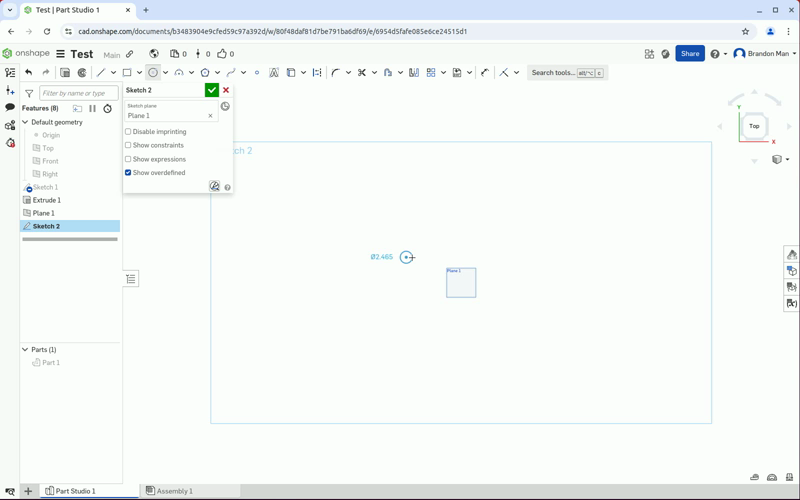
key(esc)
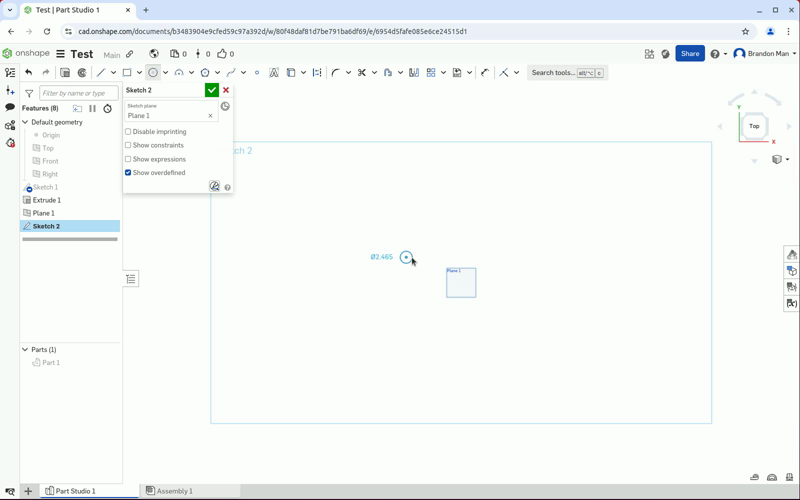
mouse_move(406, 252)
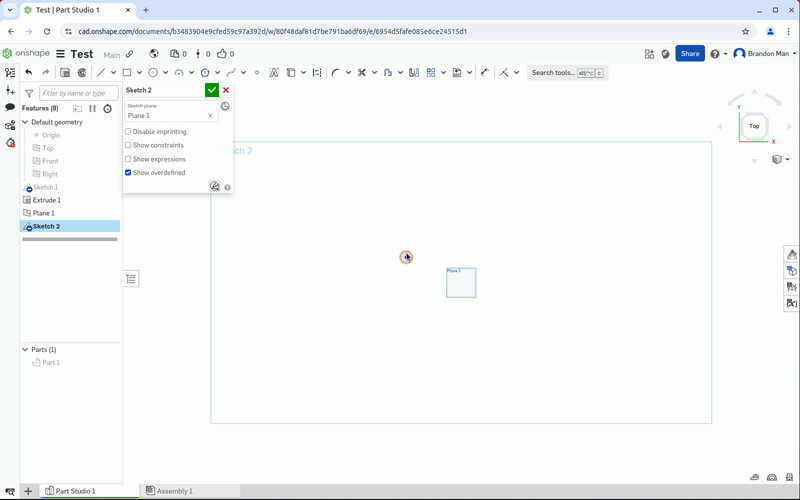
scroll(6)
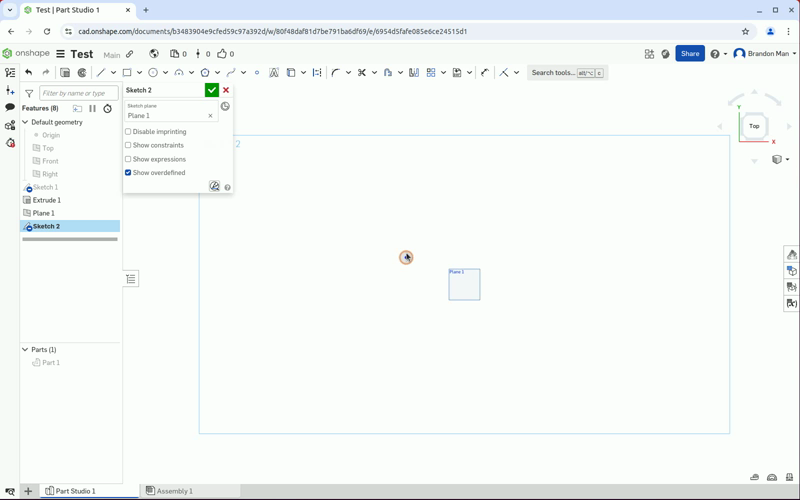
scroll(6)
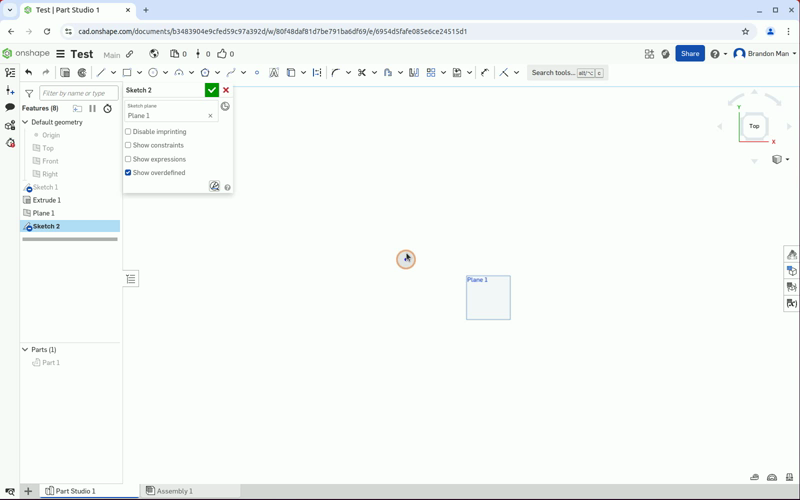
scroll(6)
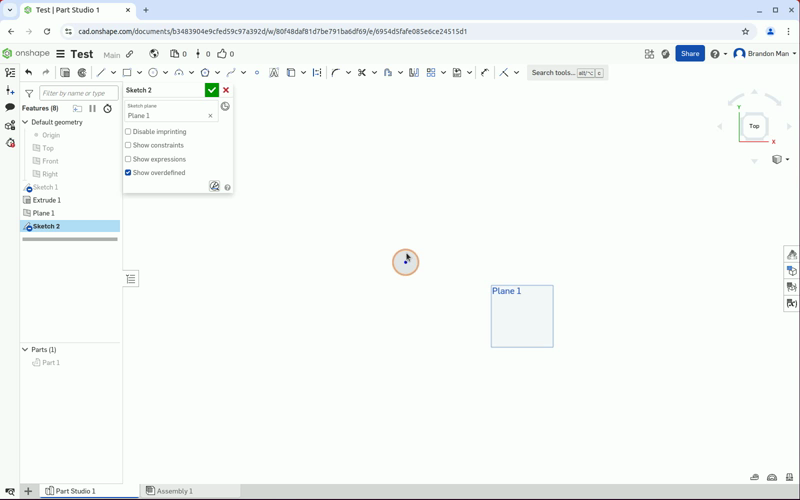
scroll(6)
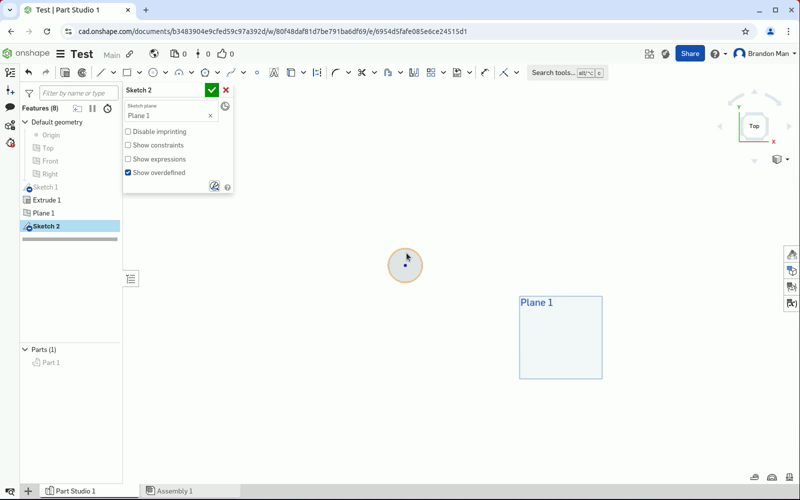
scroll(6)
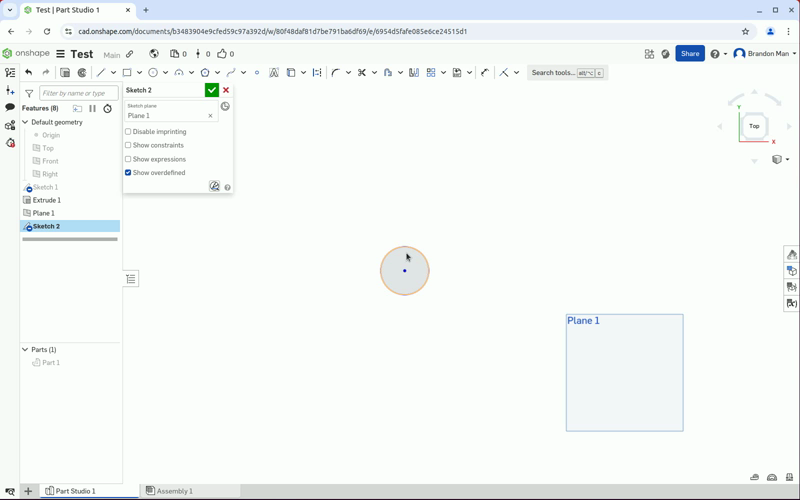
scroll(6)
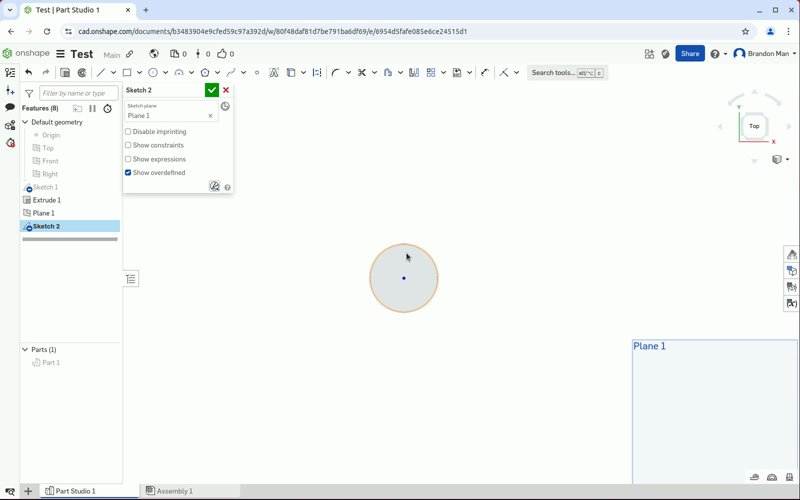
scroll(6)
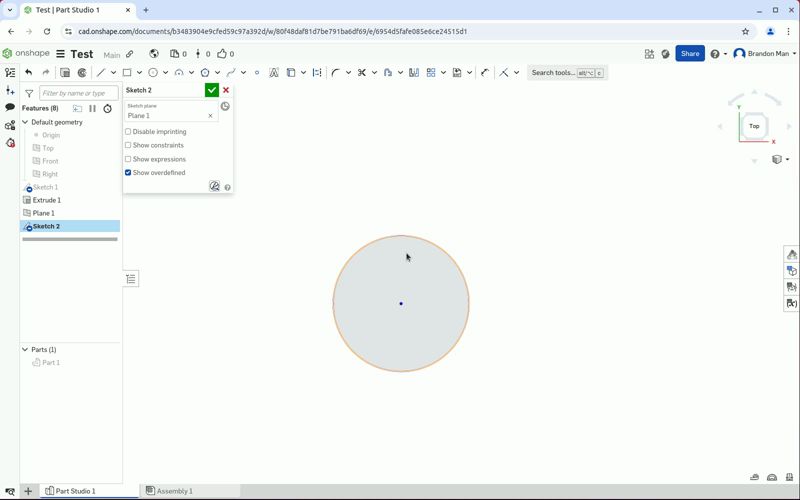
click(406, 252)
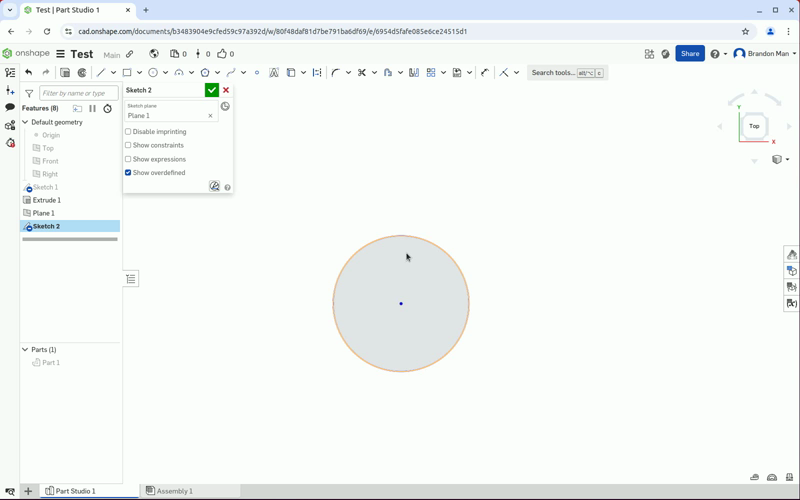
scroll(-6)
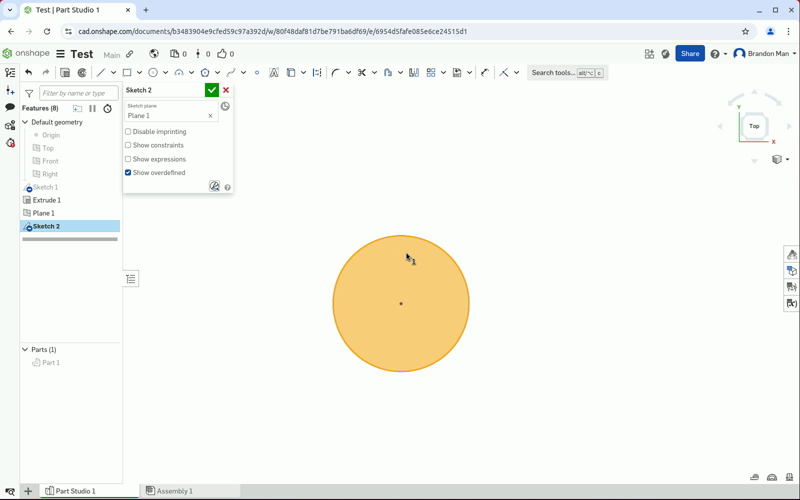
scroll(-6)
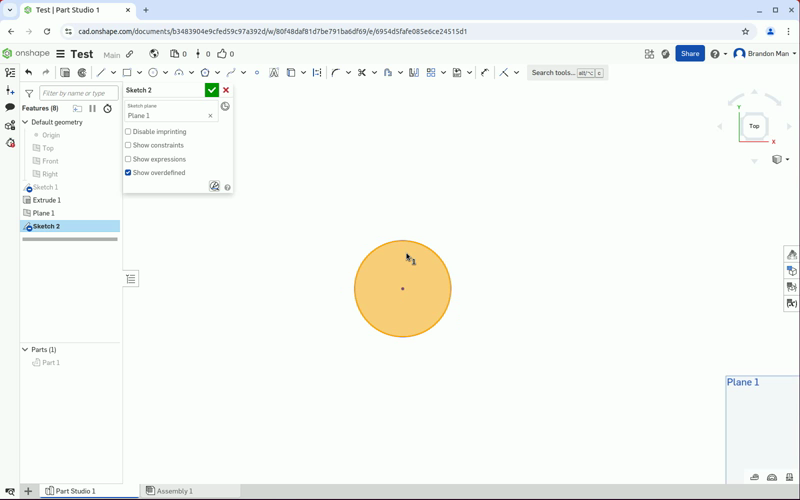
scroll(-6)
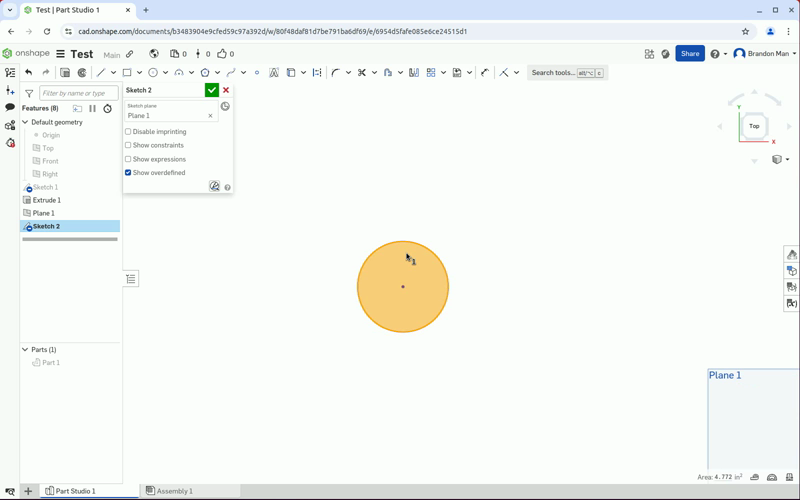
scroll(-6)
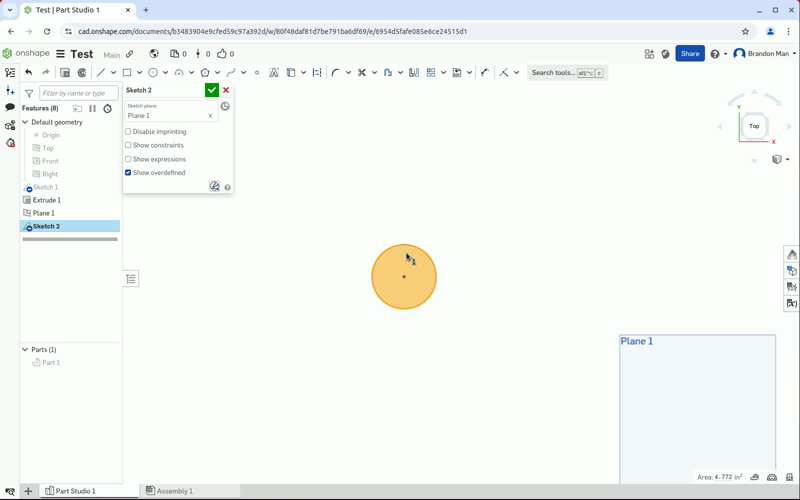
scroll(-6)
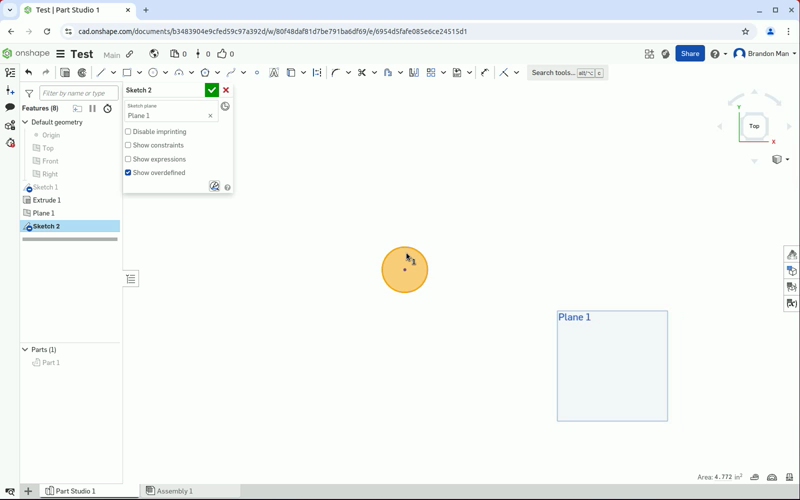
scroll(-6)
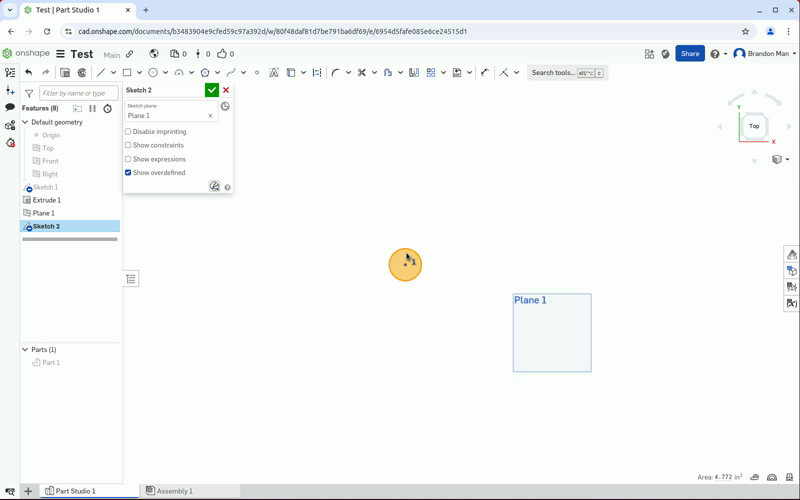
scroll(-6)
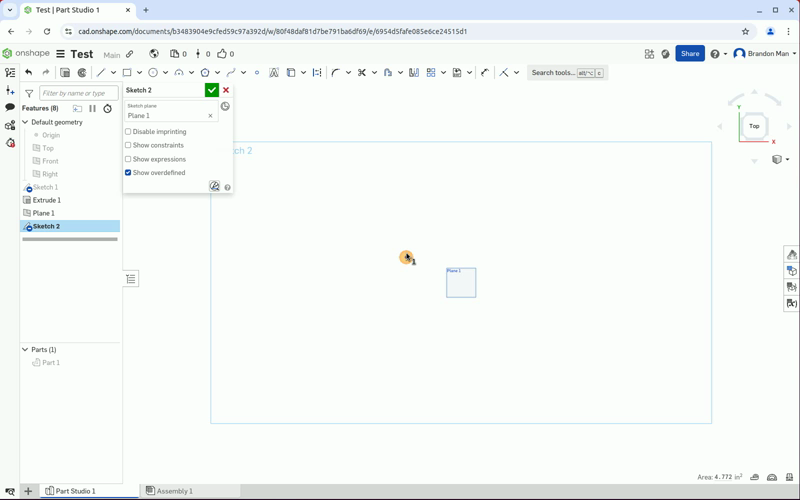
mouse_move(73, 352)
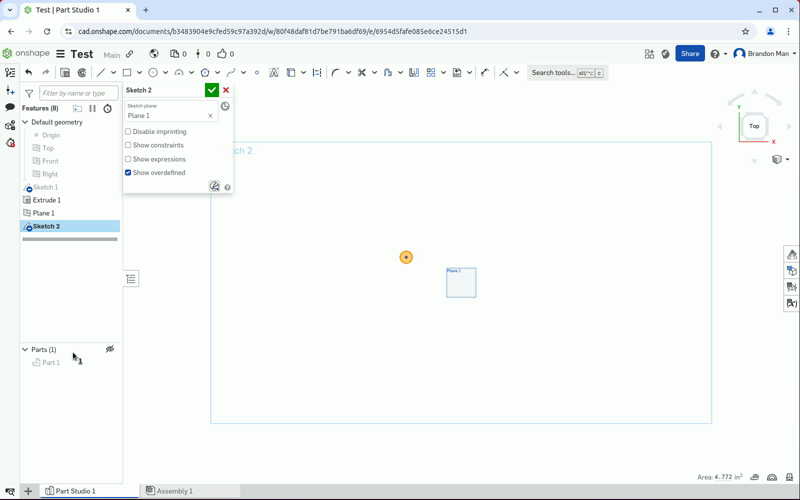
key(shift+y)
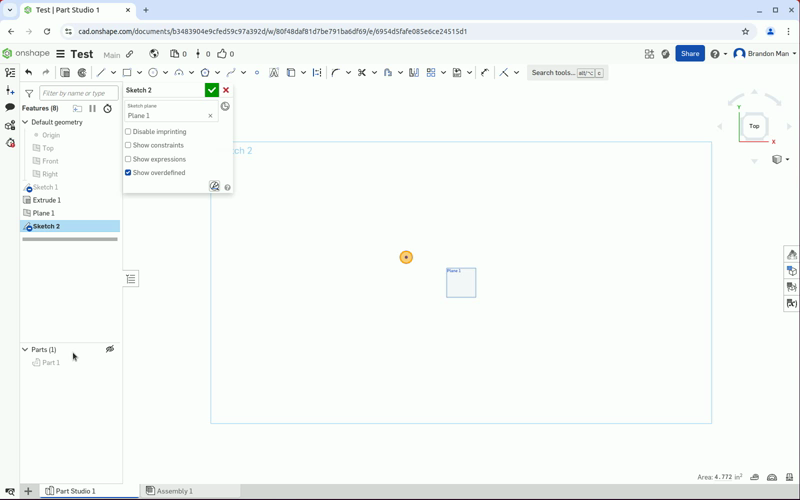
key(shift+e)
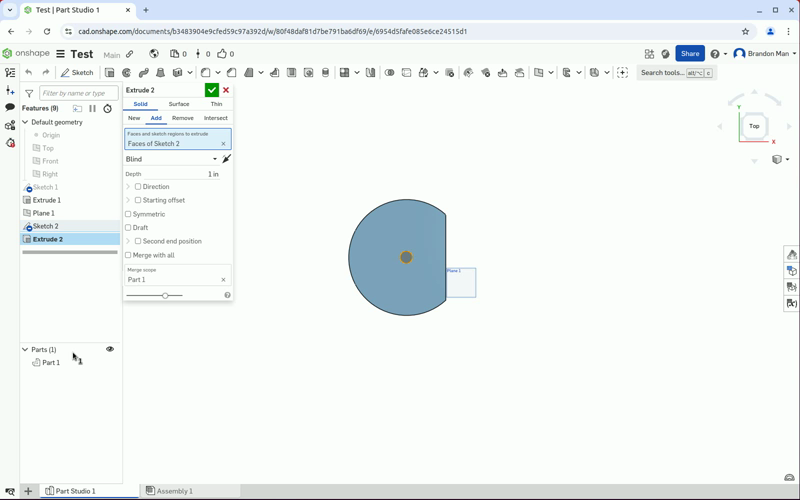
mouse_move(143, 106)
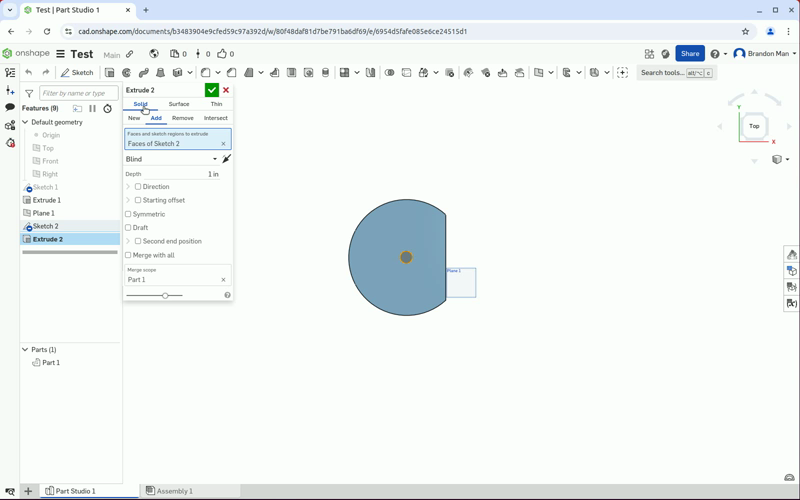
click(143, 106)
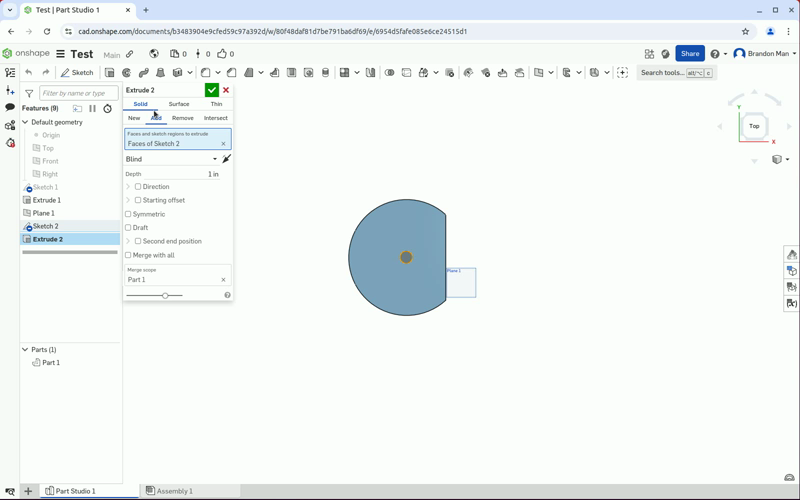
mouse_move(186, 120)
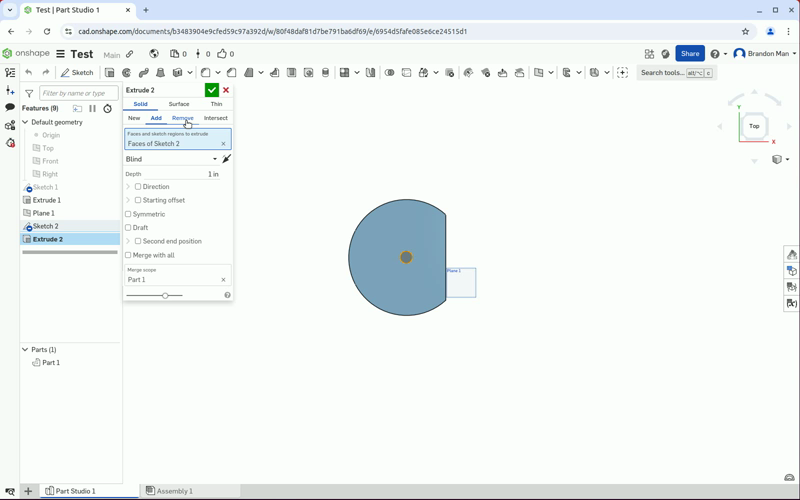
click(186, 120)
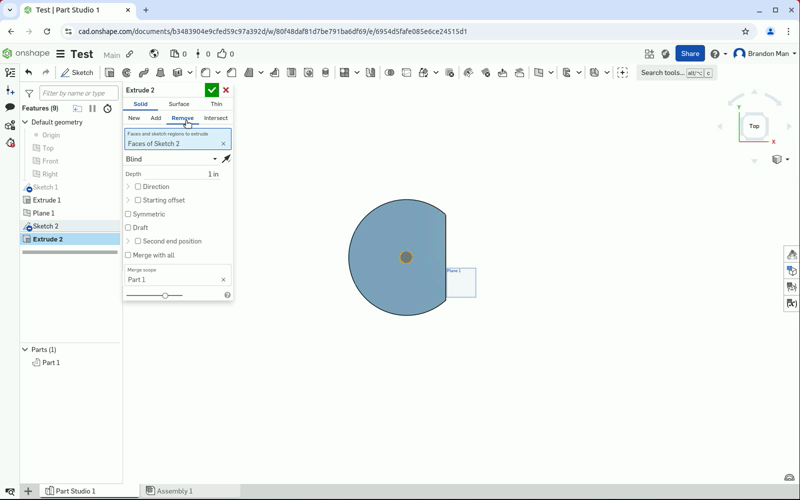
key(tab, 4)
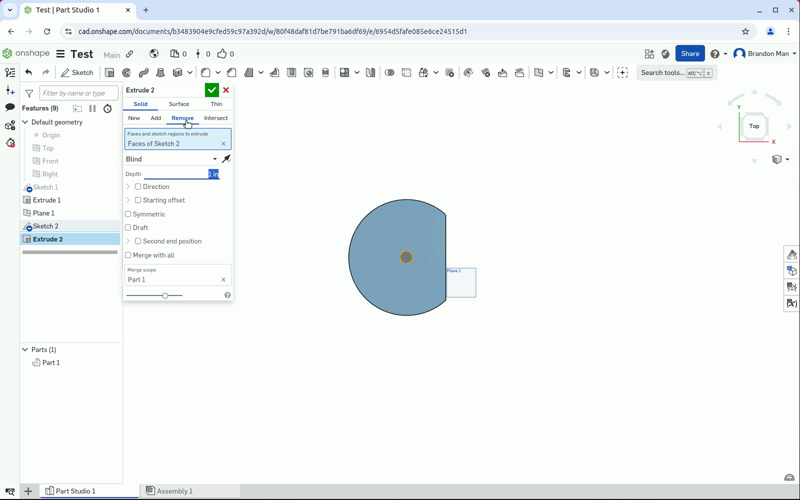
text(12.517)
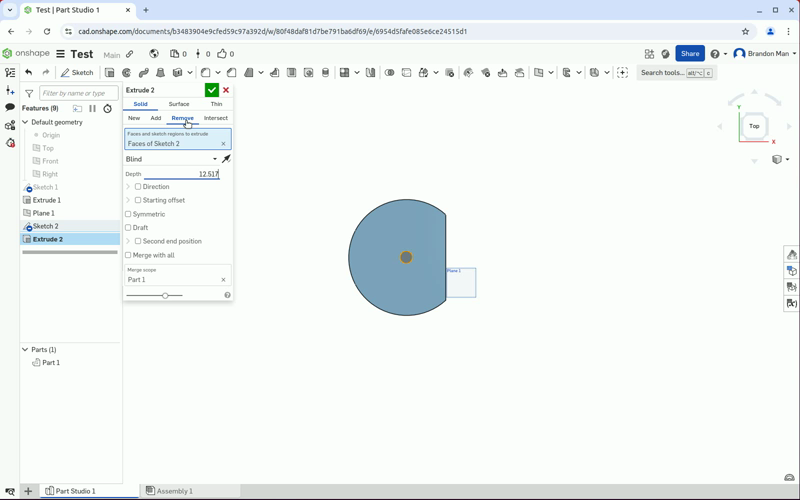
key(tab, 6)
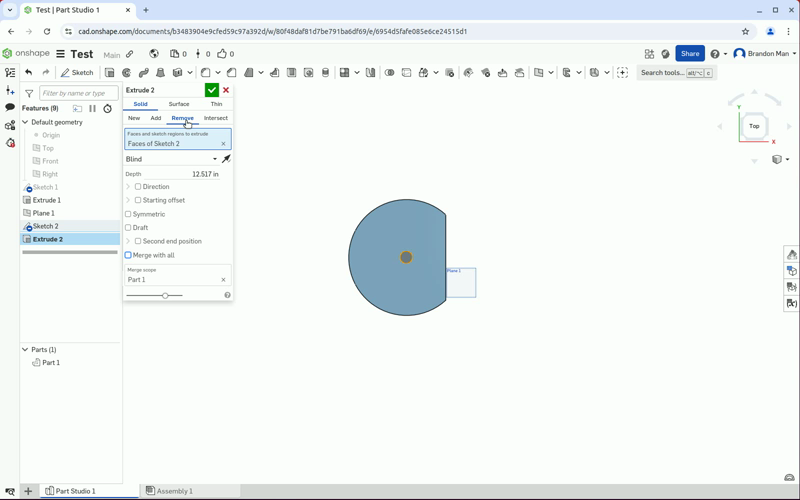
key(space)
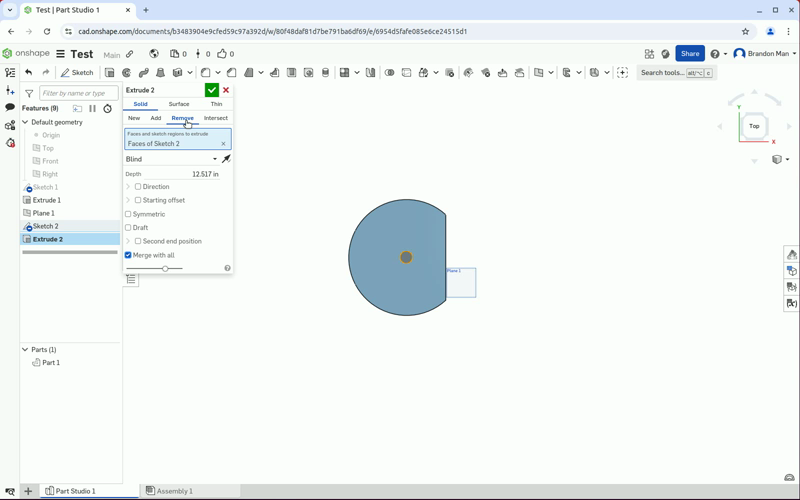
key(enter)
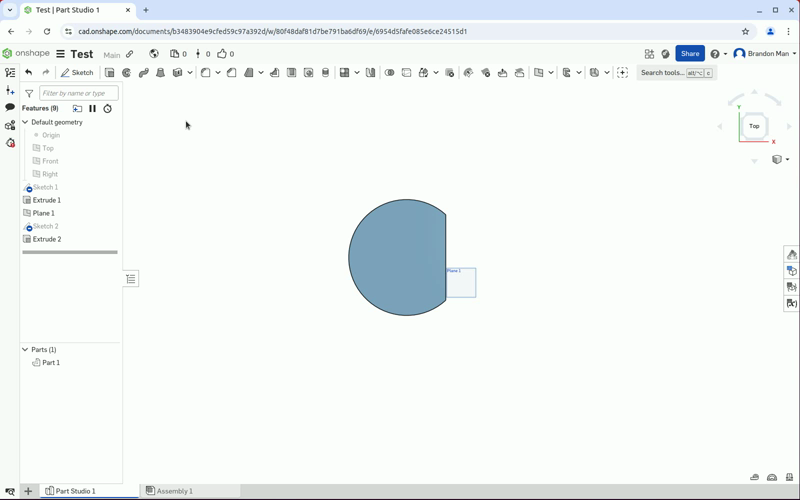
key(shift+h)
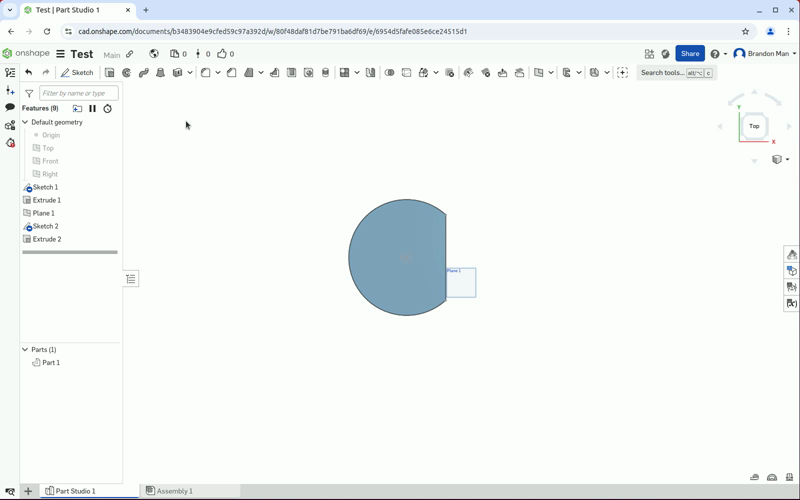
key(shift+h)
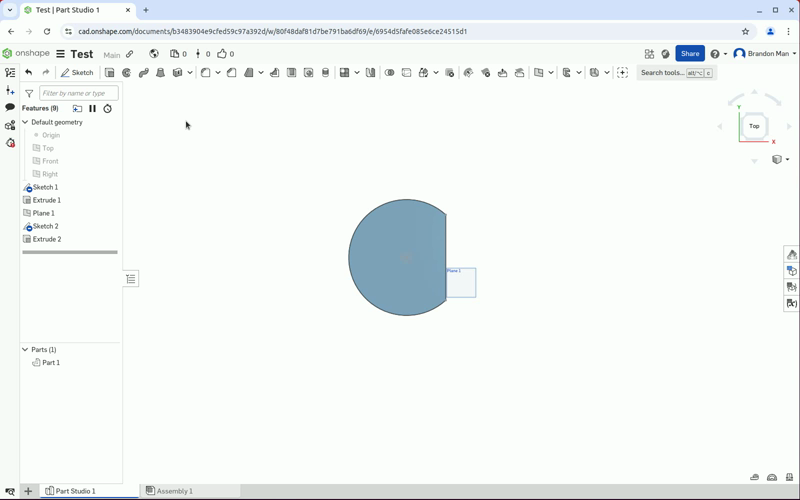
key(shift+7)
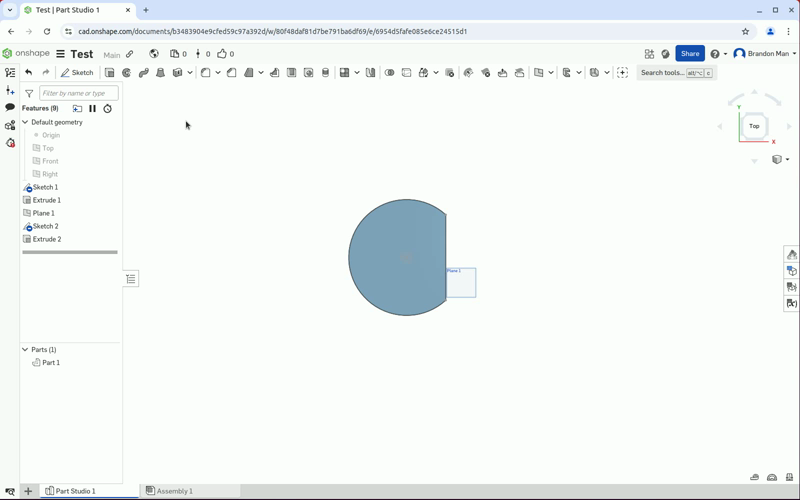
key(up, 3)
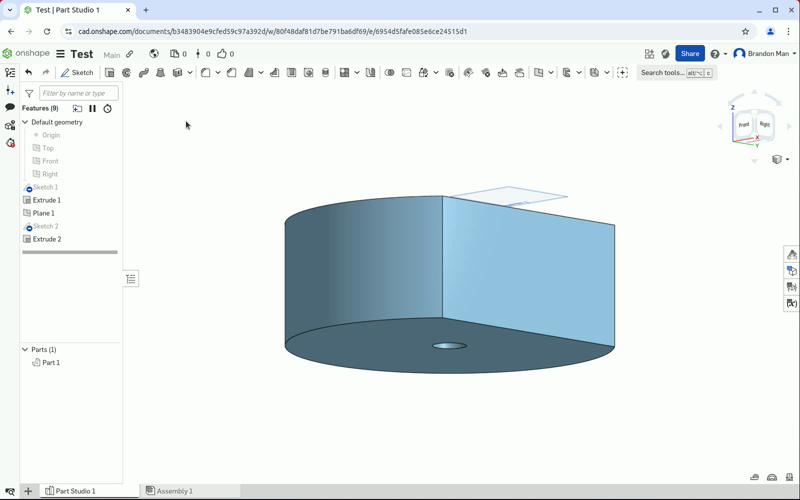
key(left, 3)
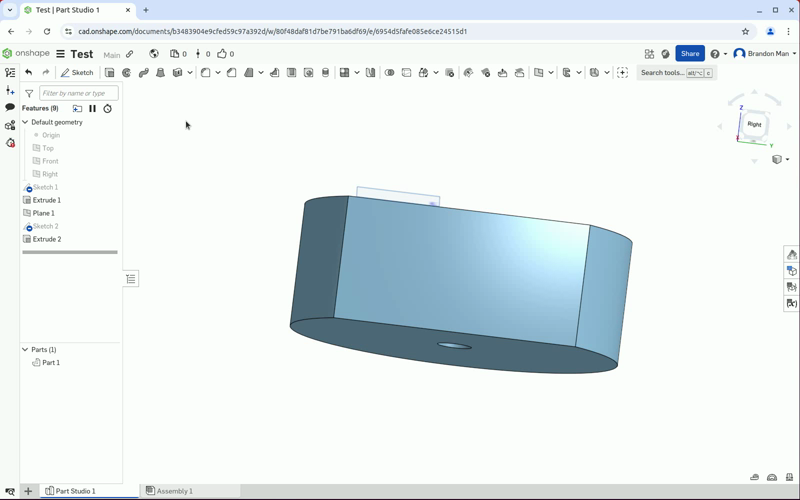
key(right, 3)
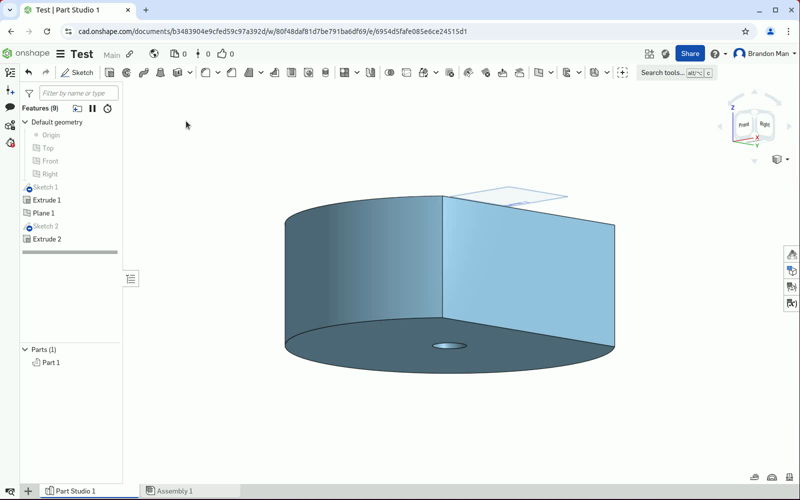
key(down, 3)
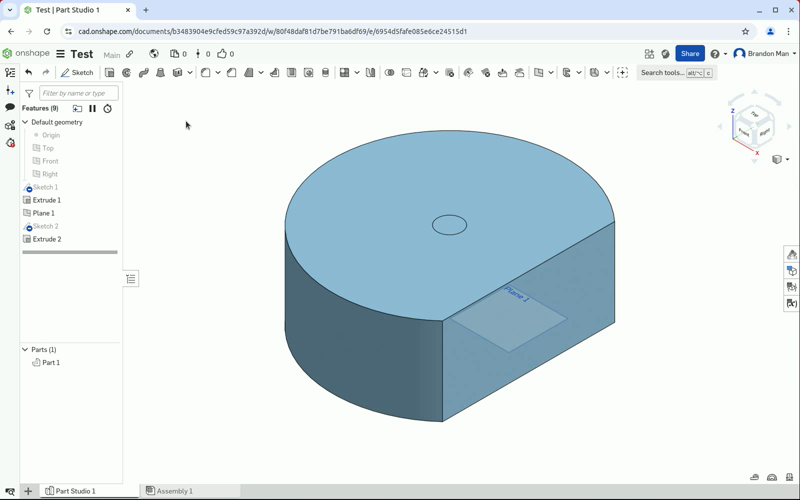
mouse_move(73, 189)
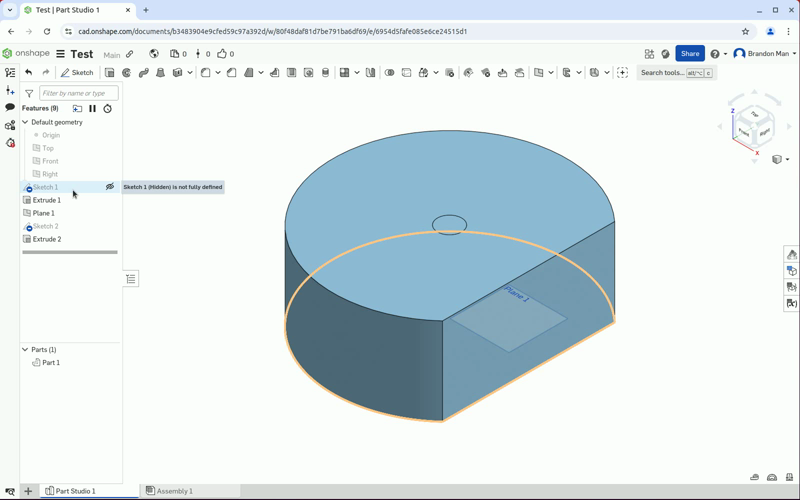
click(73, 189)